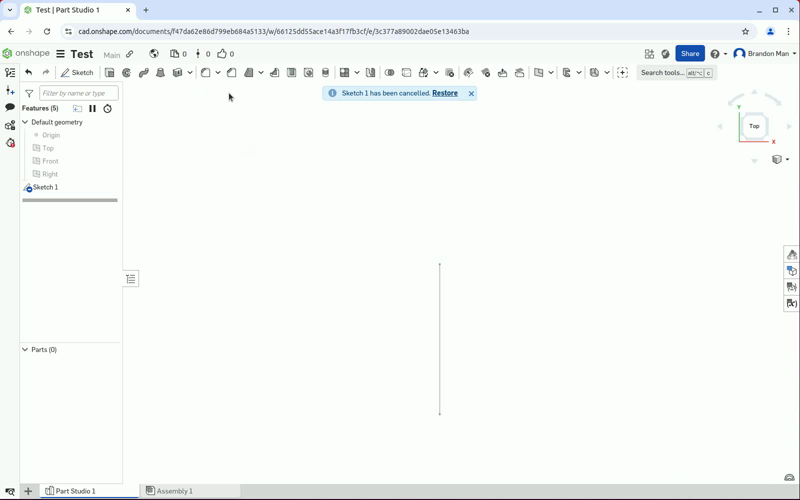
key(shift+h)
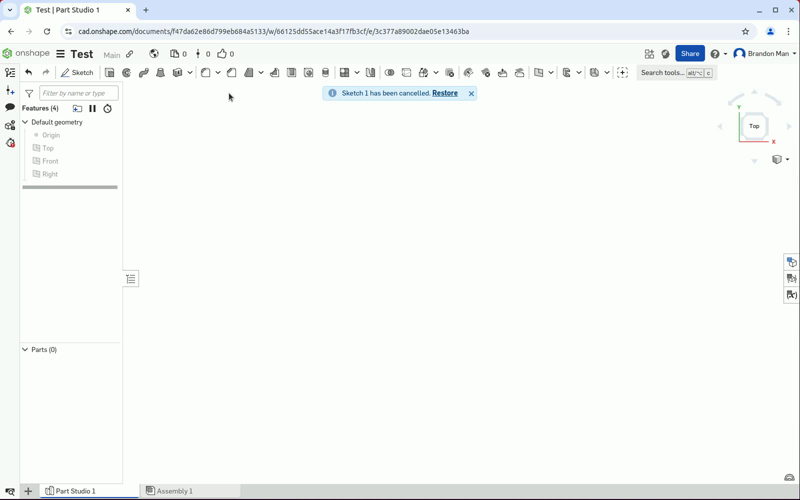
mouse_move(73, 352)
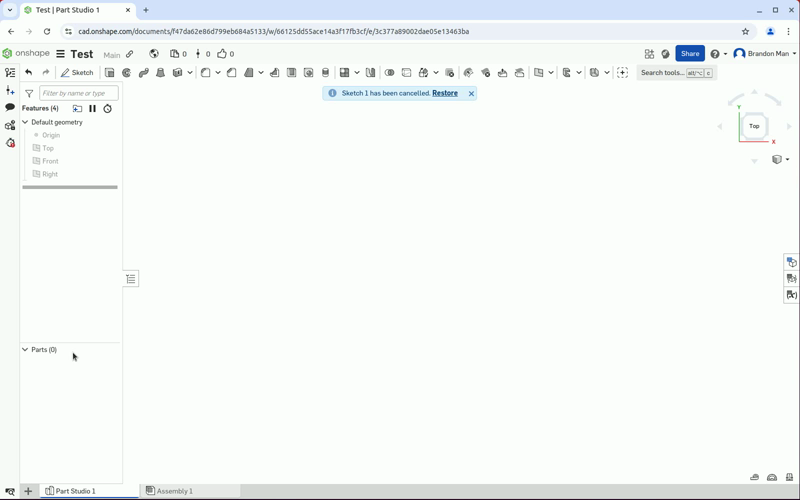
key(y)
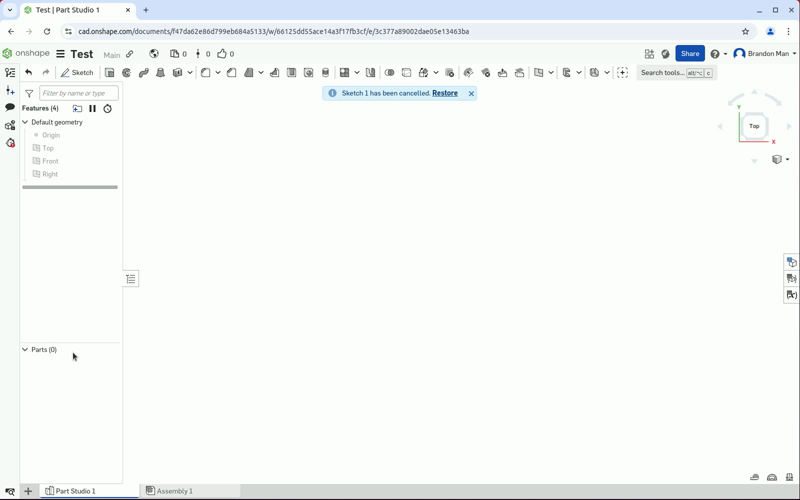
key(shift+p)
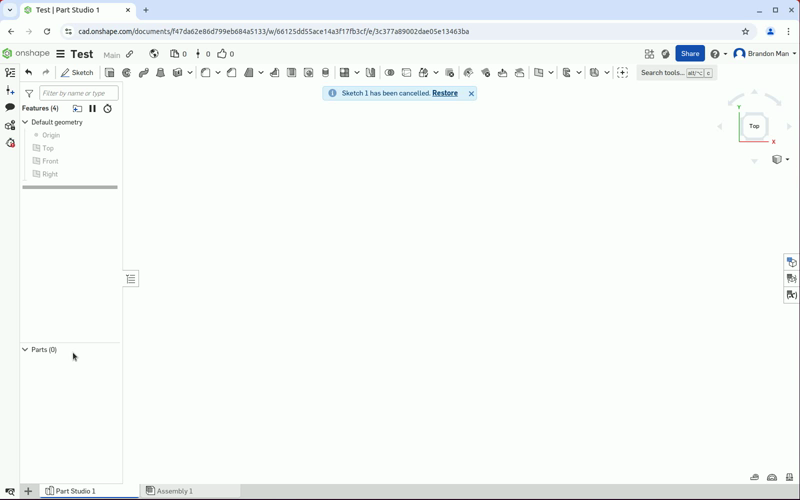
key(space)
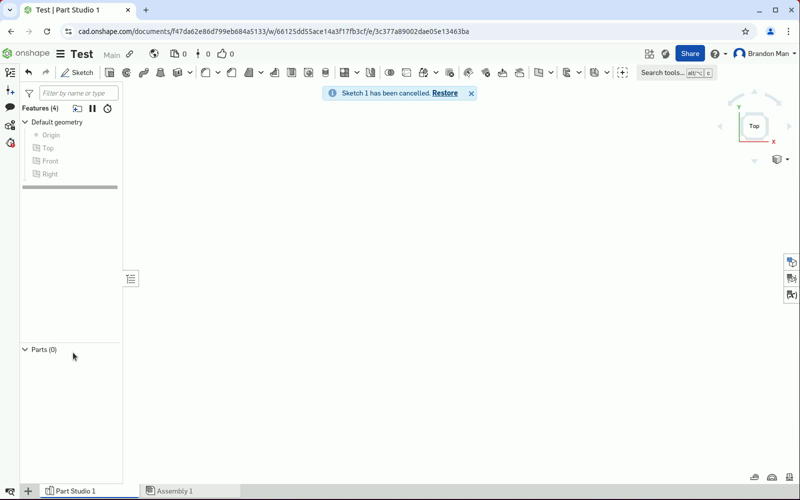
key_down(shift)
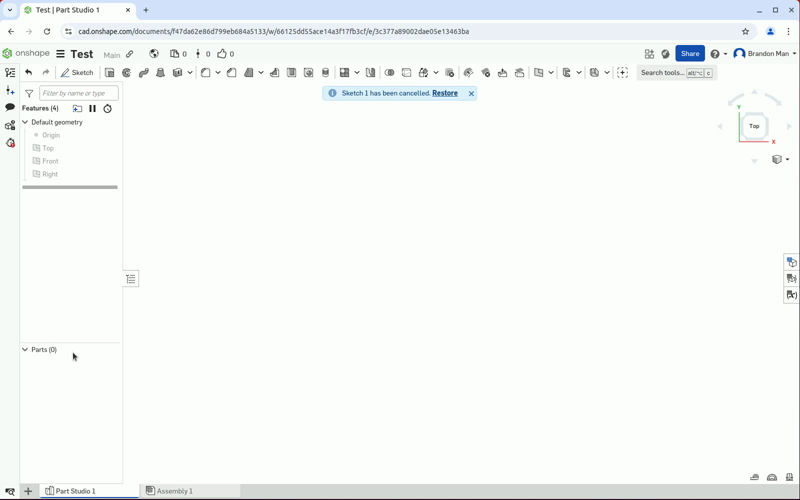
key(up)
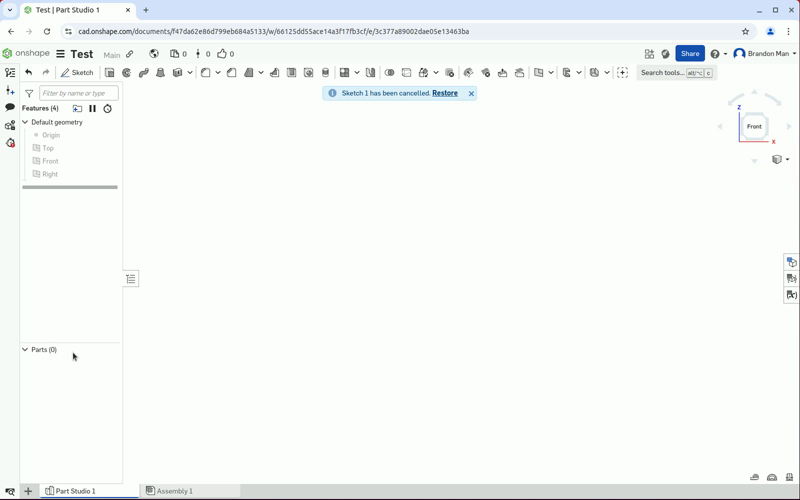
key_up(shift)
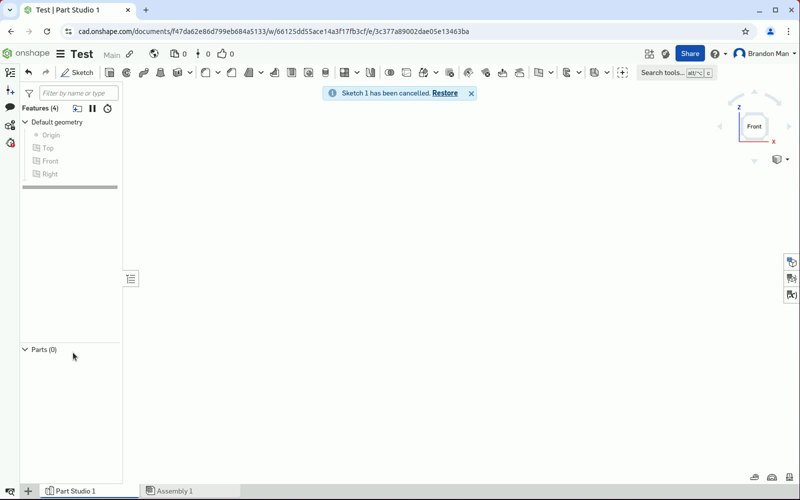
mouse_move(73, 352)
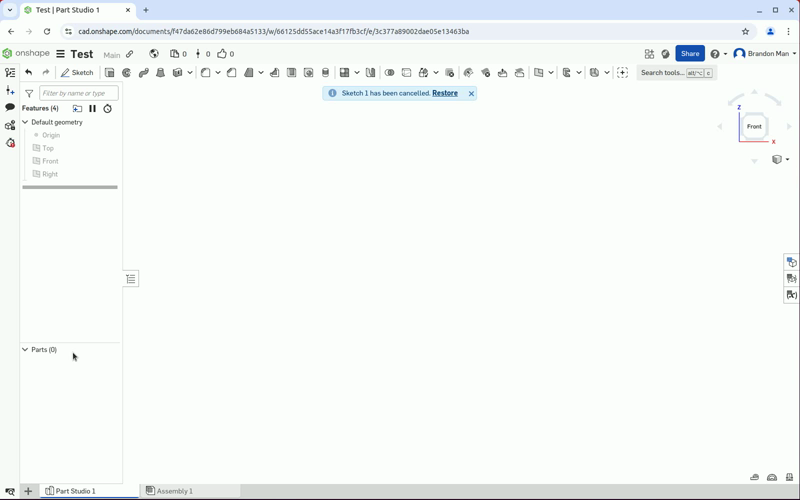
key(shift+y)
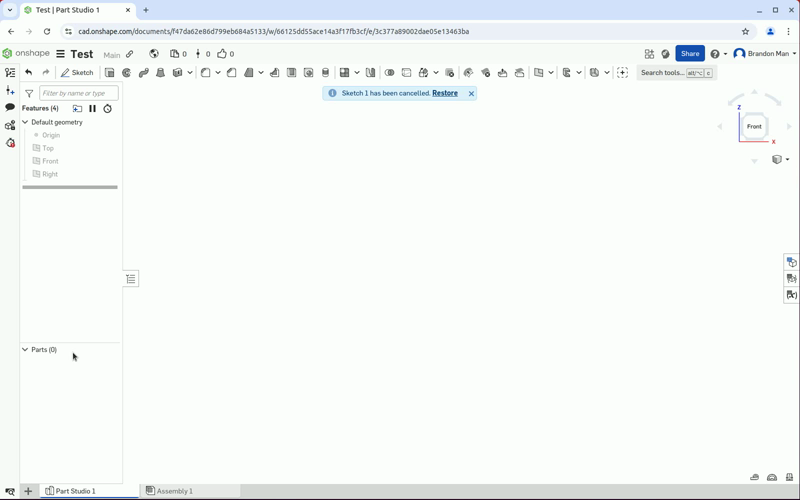
key(shift+s)
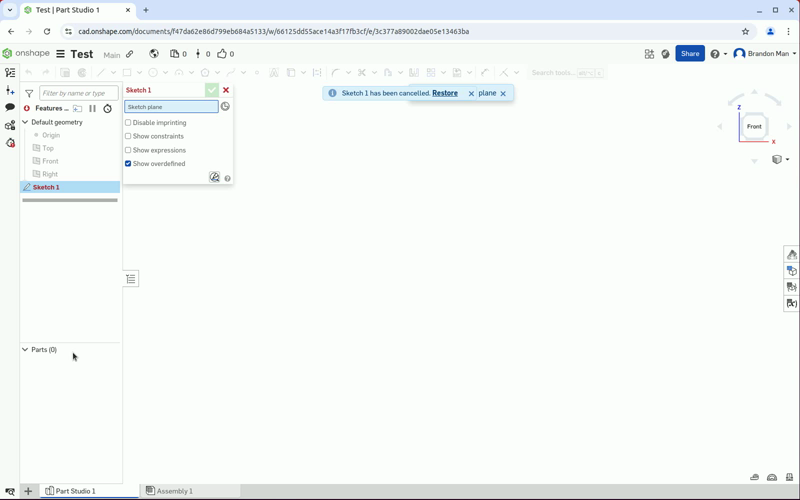
mouse_move(73, 163)
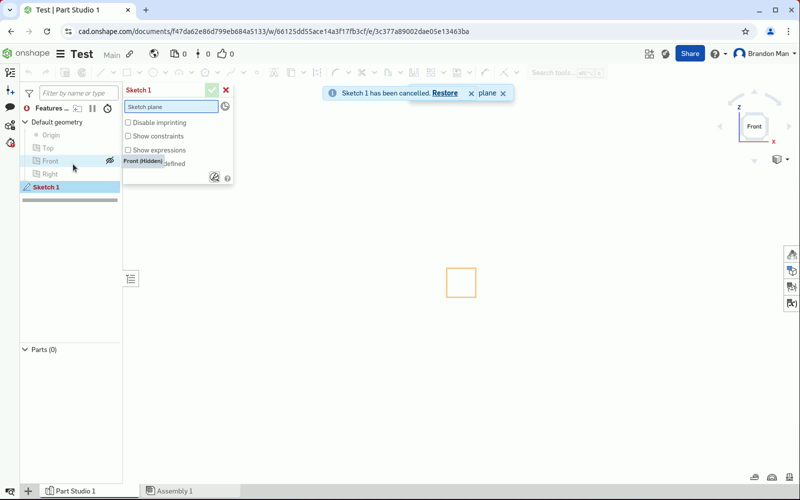
click(73, 163)
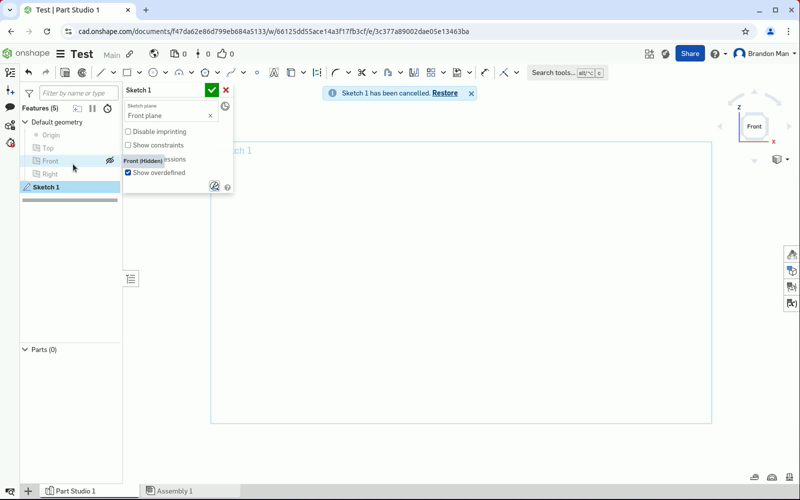
mouse_move(73, 352)
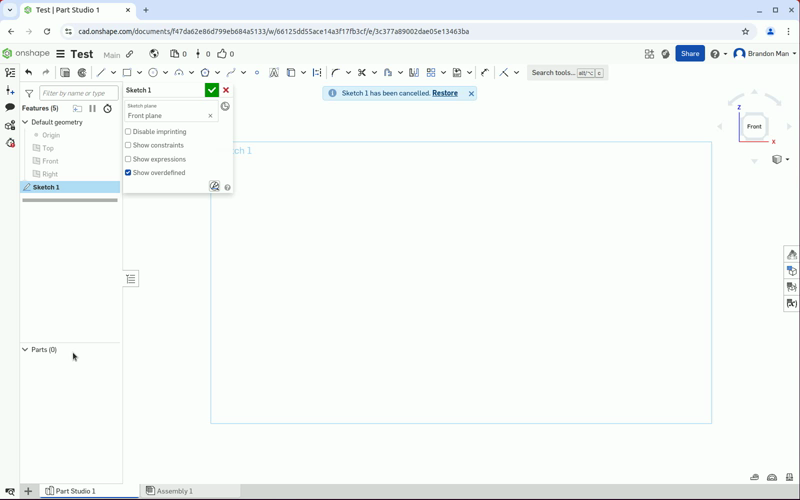
key(y)
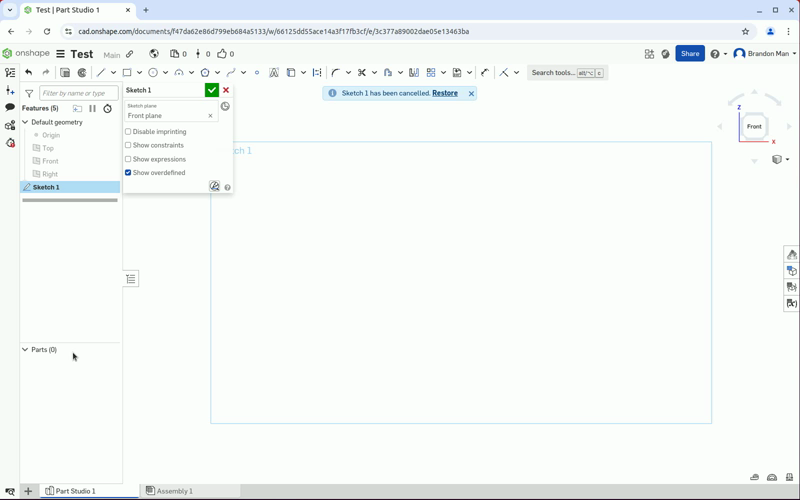
key(l)
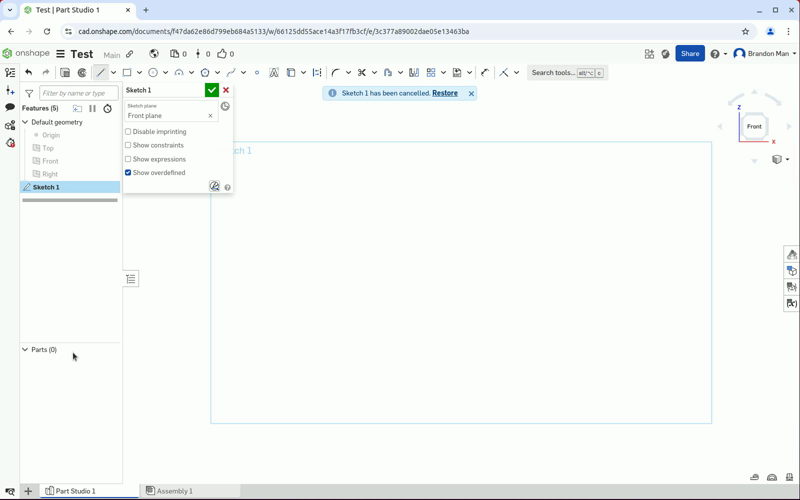
key_down(shift)
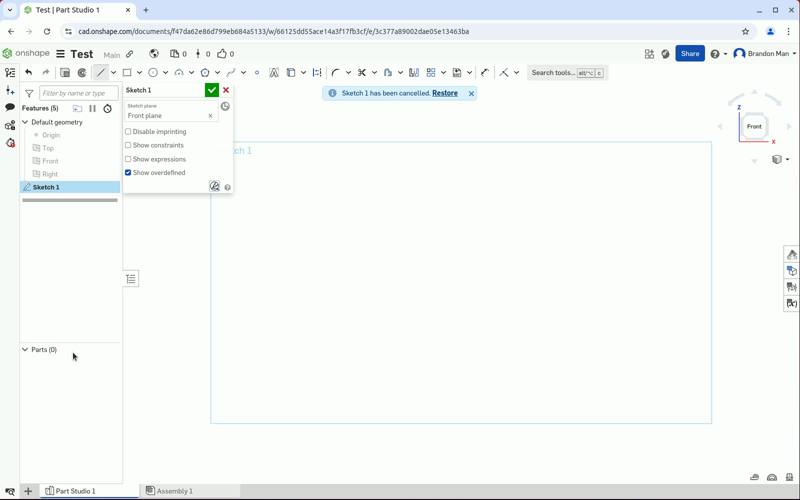
mouse_move(404, 339)
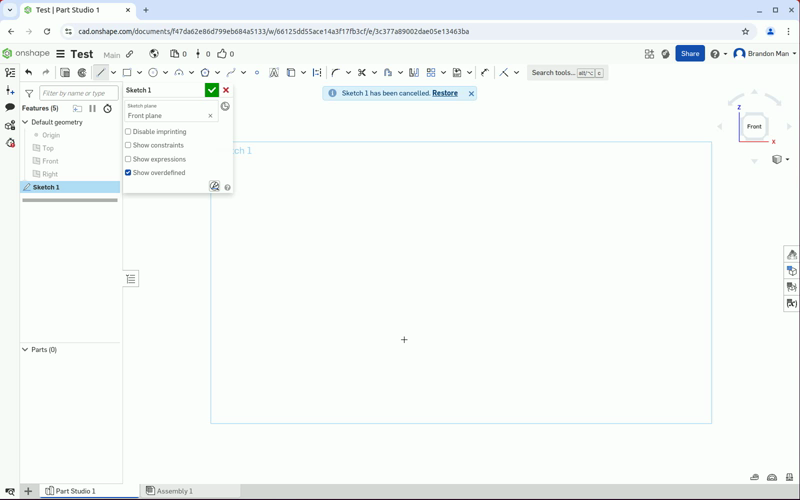
click(404, 339)
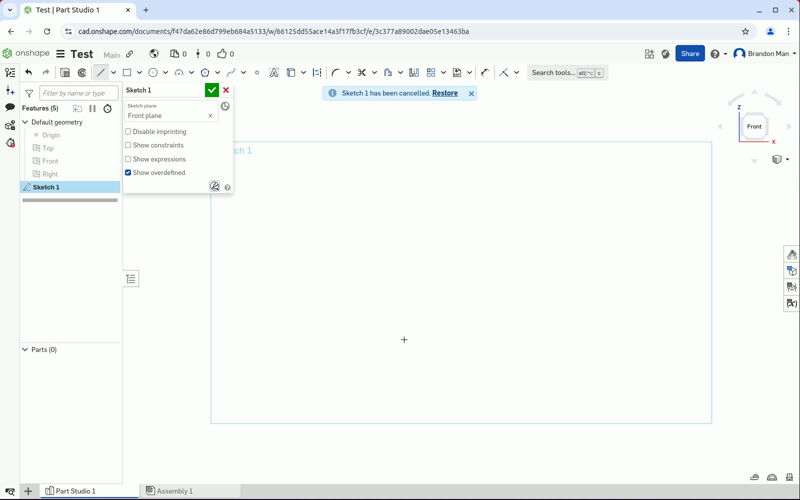
key_up(shift)
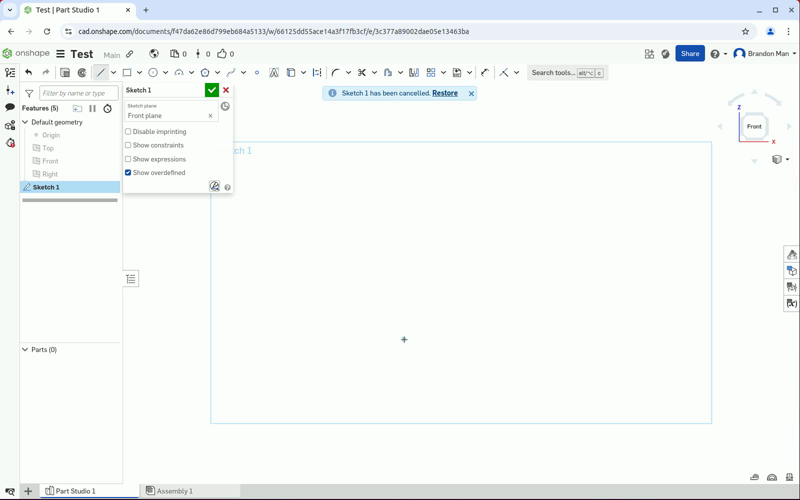
key_down(shift)
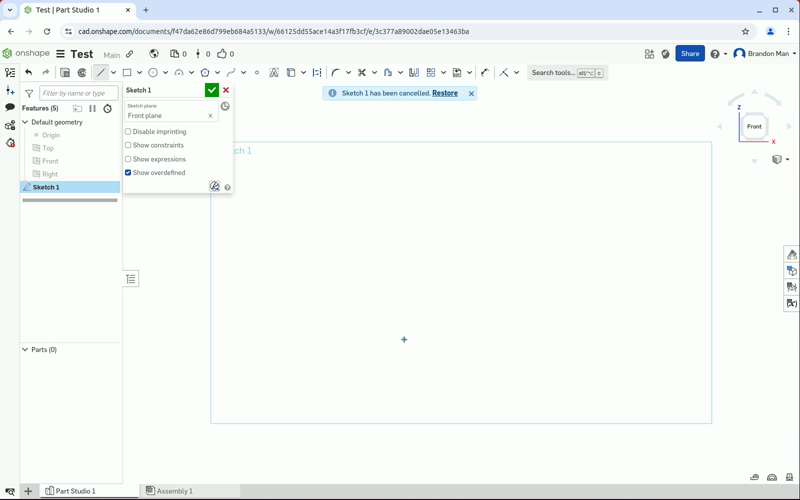
mouse_move(516, 339)
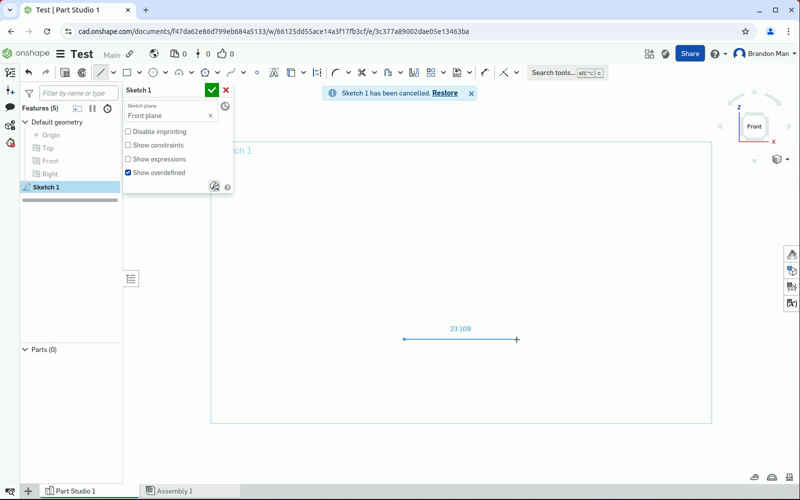
click(516, 339)
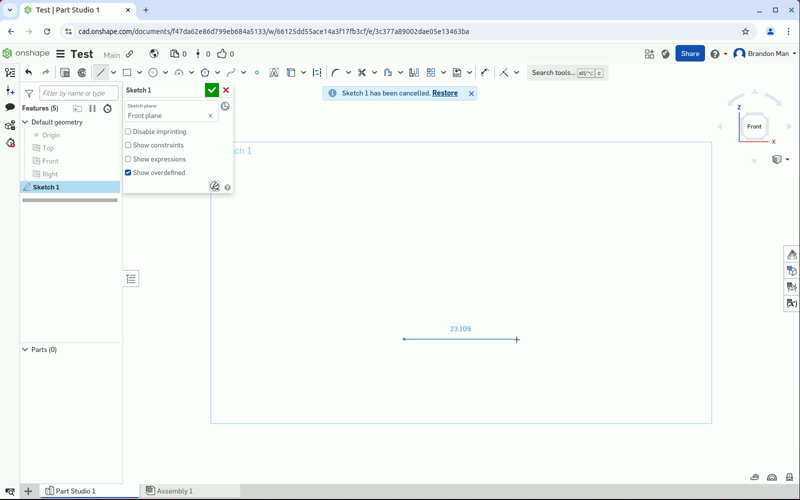
key_up(shift)
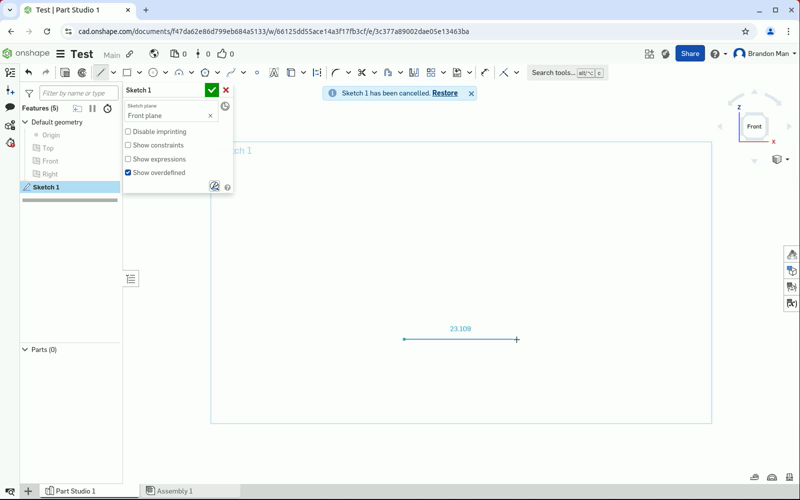
key_down(shift)
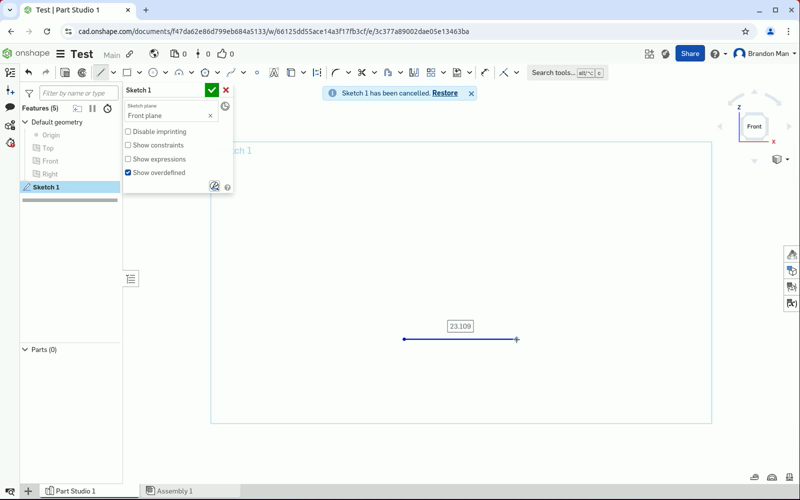
mouse_move(516, 226)
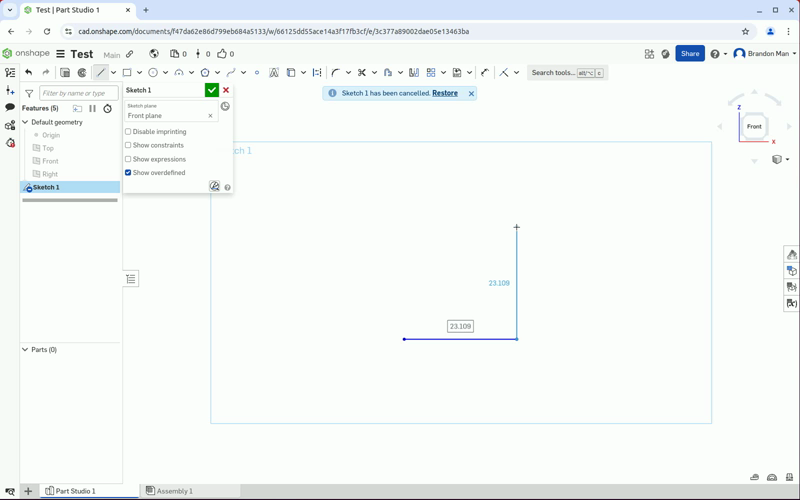
click(516, 226)
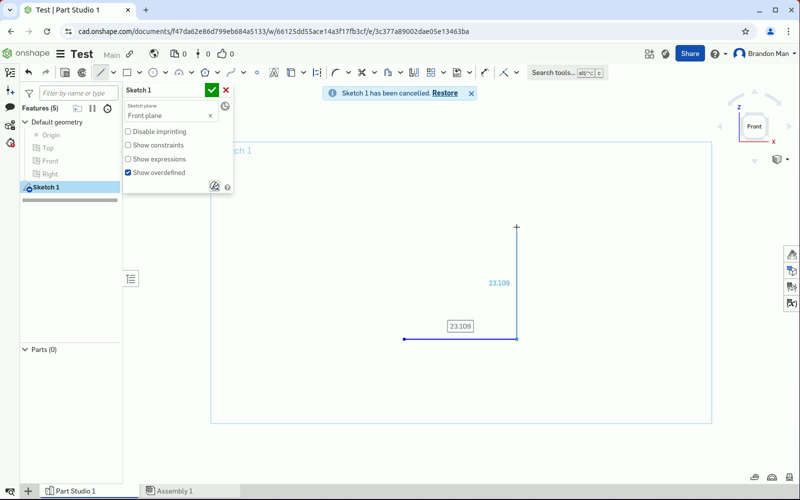
key_up(shift)
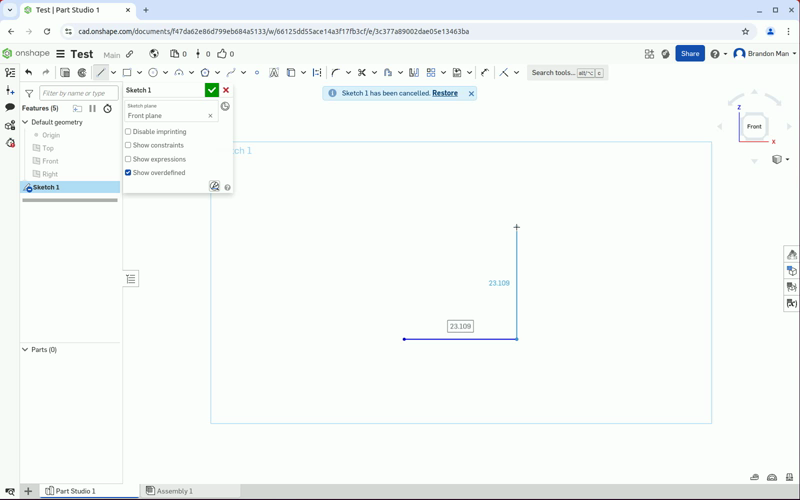
key_down(shift)
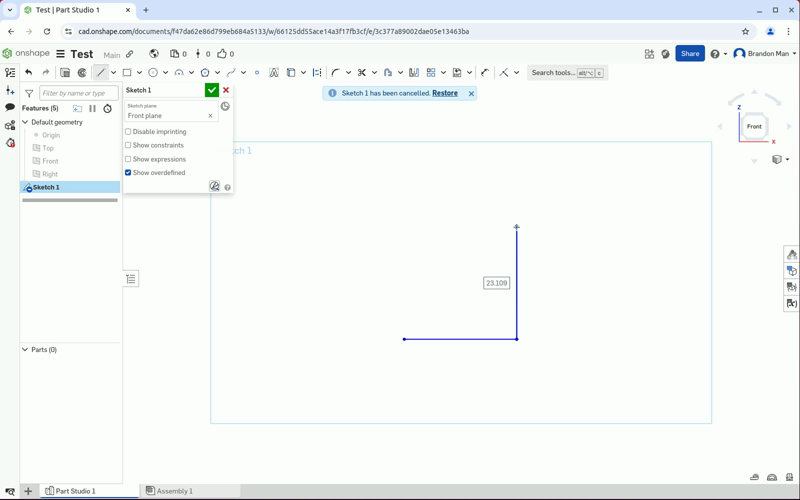
mouse_move(404, 226)
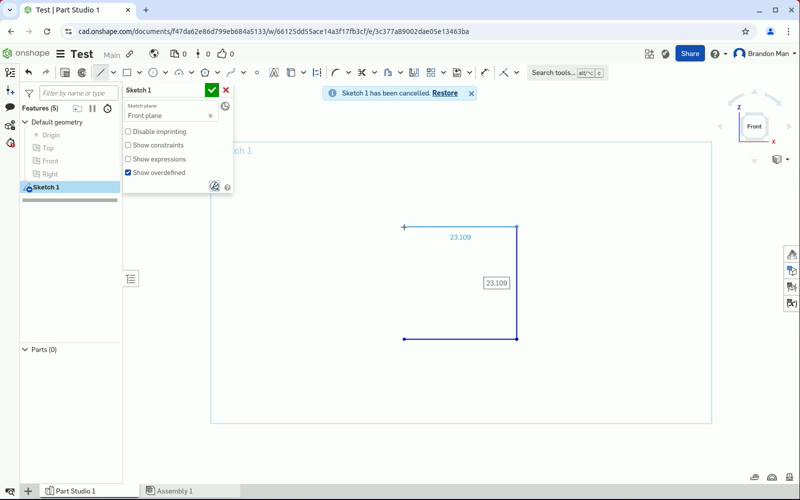
click(404, 226)
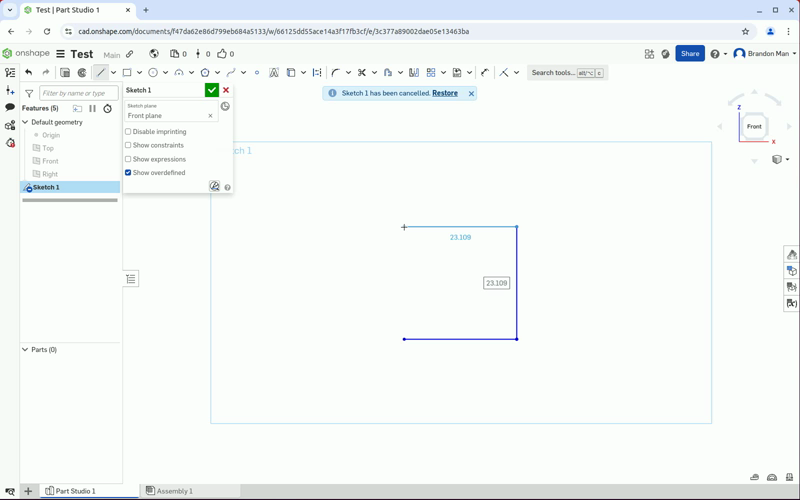
key_up(shift)
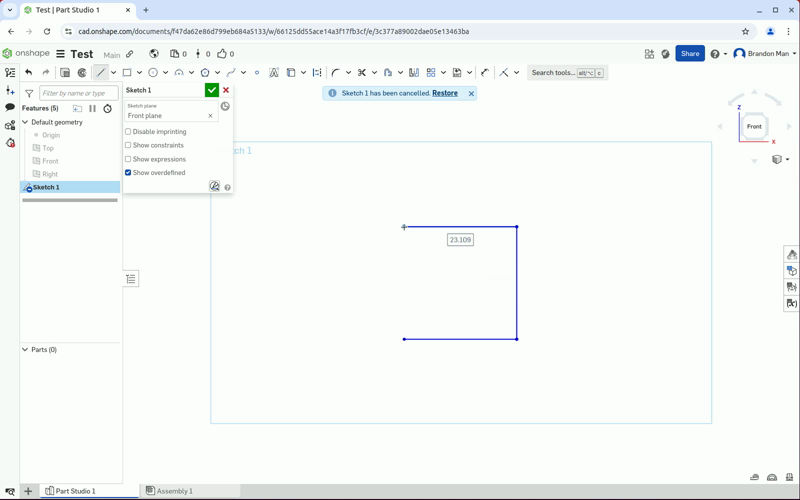
key_down(shift)
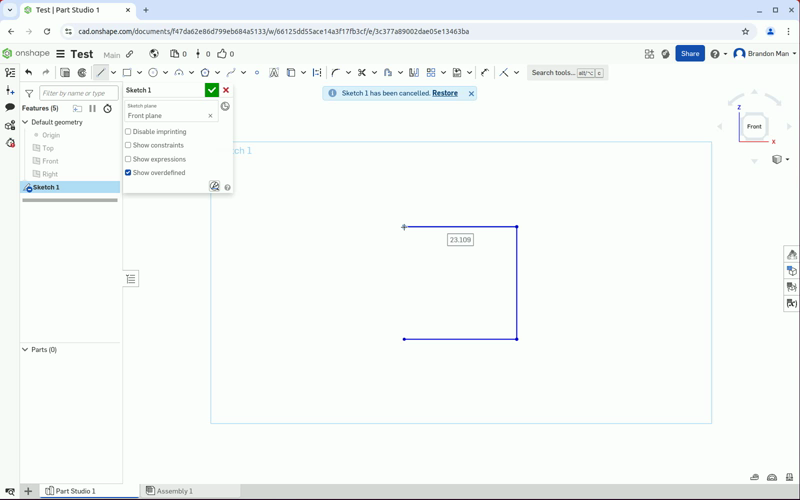
mouse_move(404, 339)
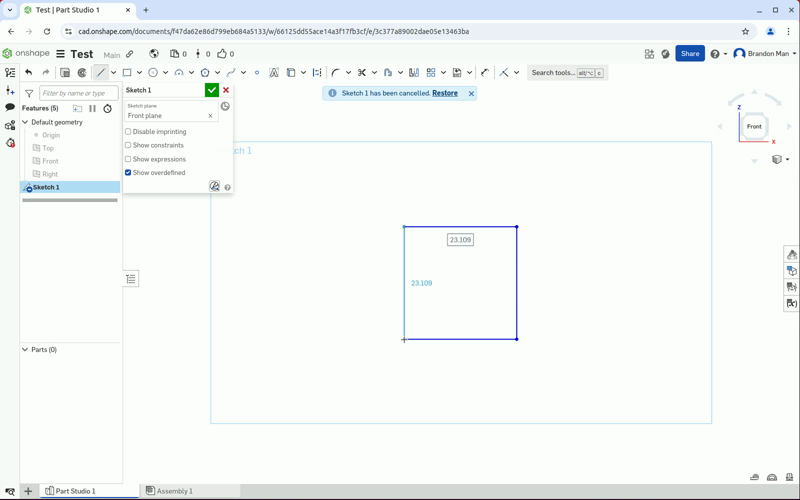
key_up(shift)
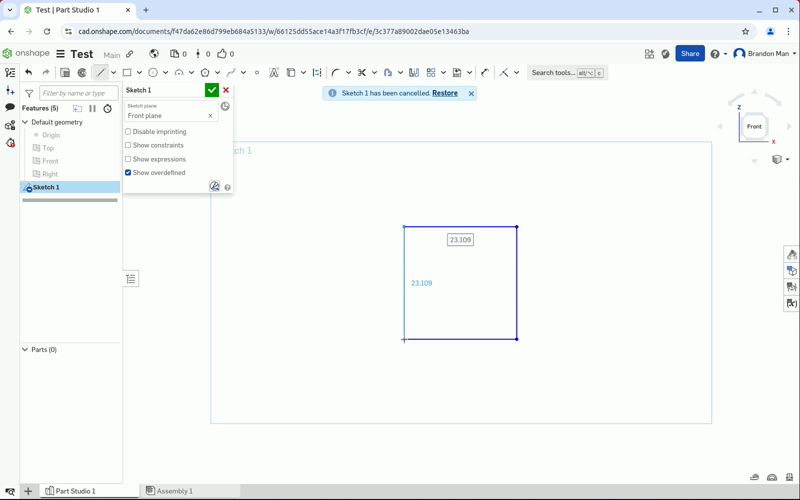
click(404, 339)
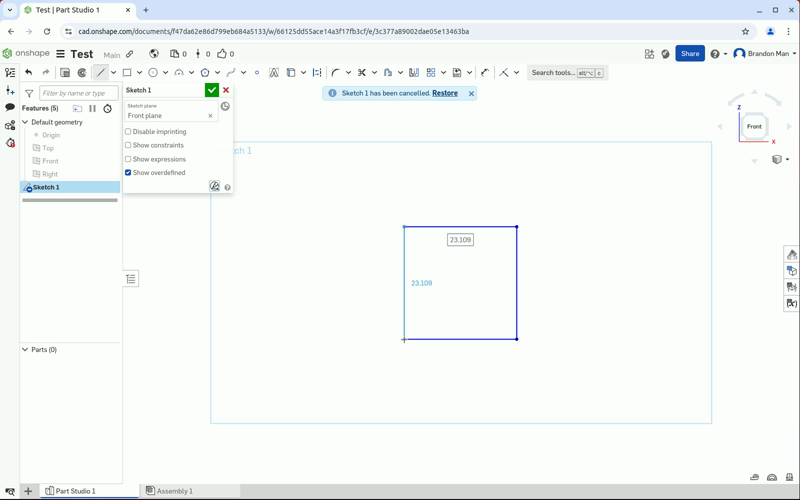
key(esc)
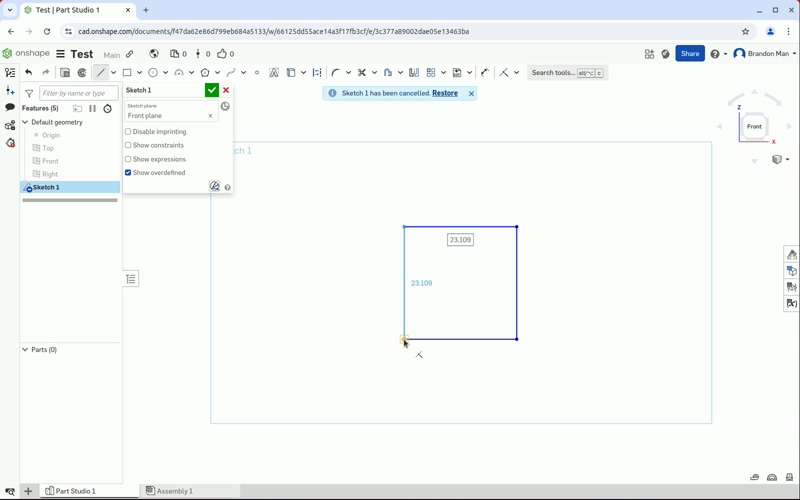
mouse_move(419, 326)
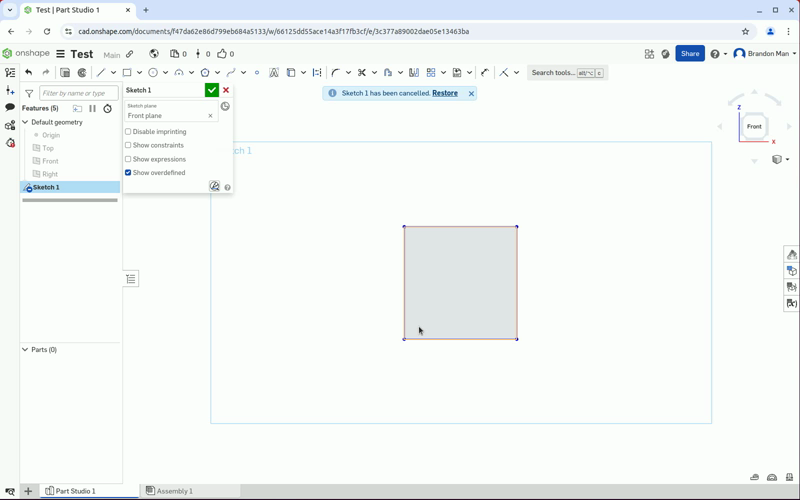
click(419, 326)
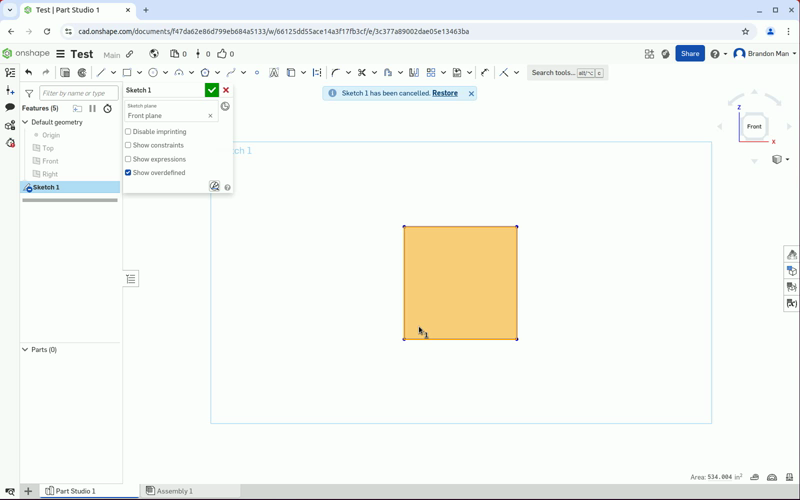
mouse_move(73, 352)
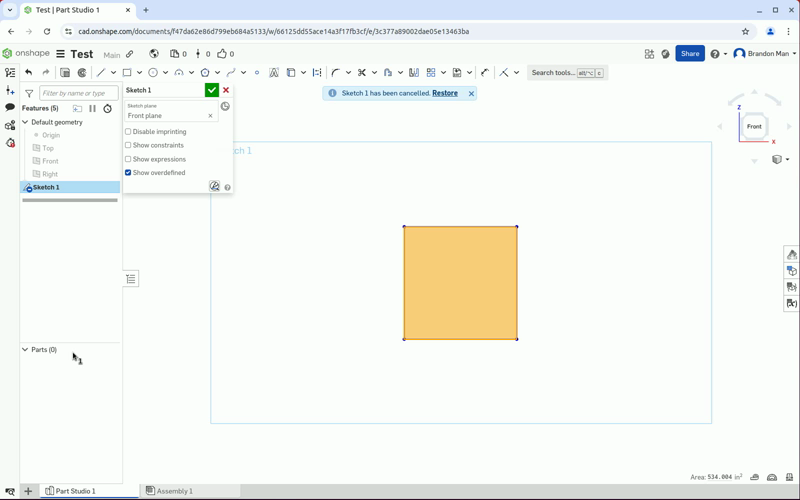
key(shift+y)
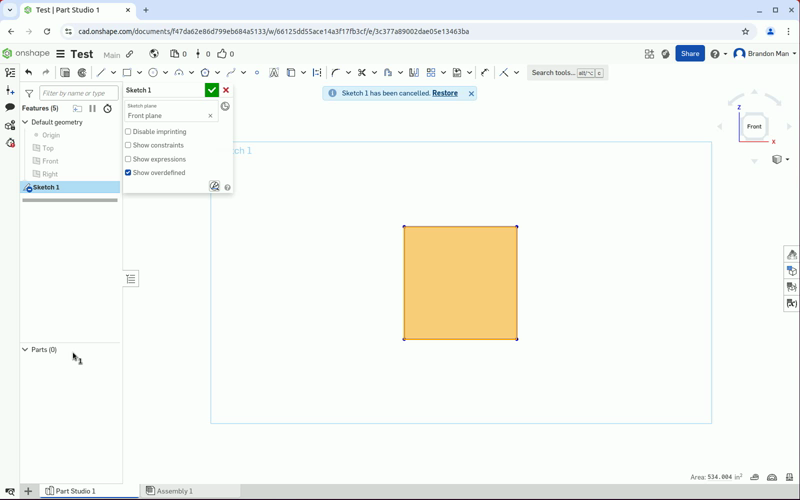
key(shift+e)
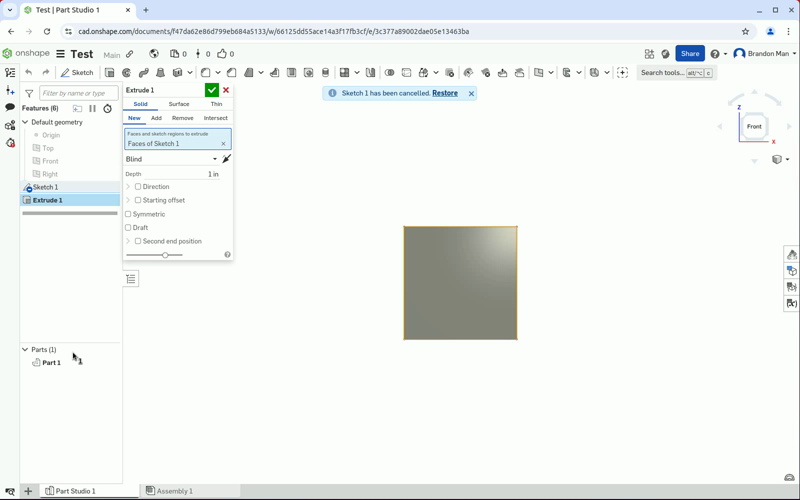
mouse_move(143, 106)
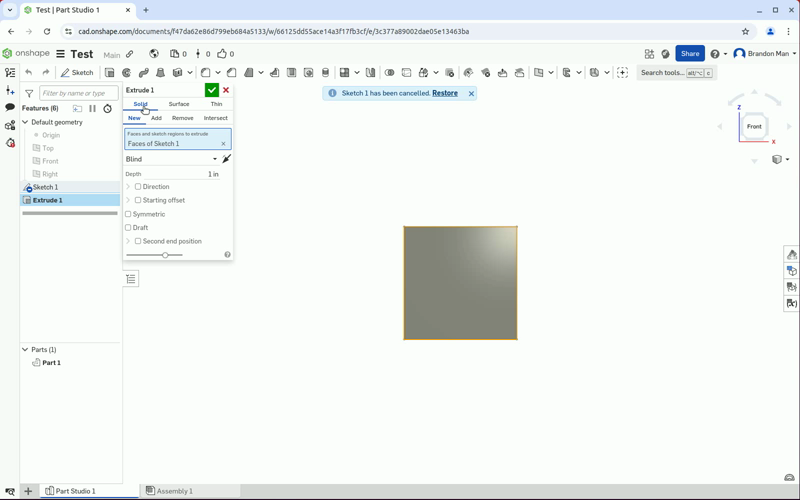
click(143, 106)
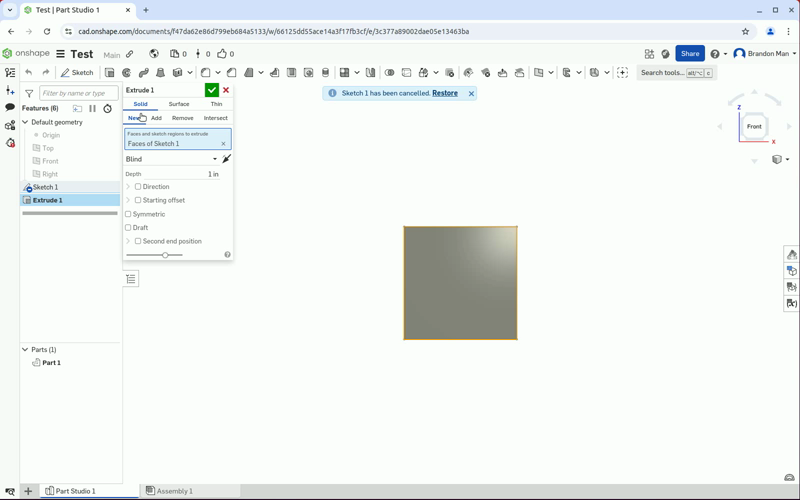
mouse_move(137, 120)
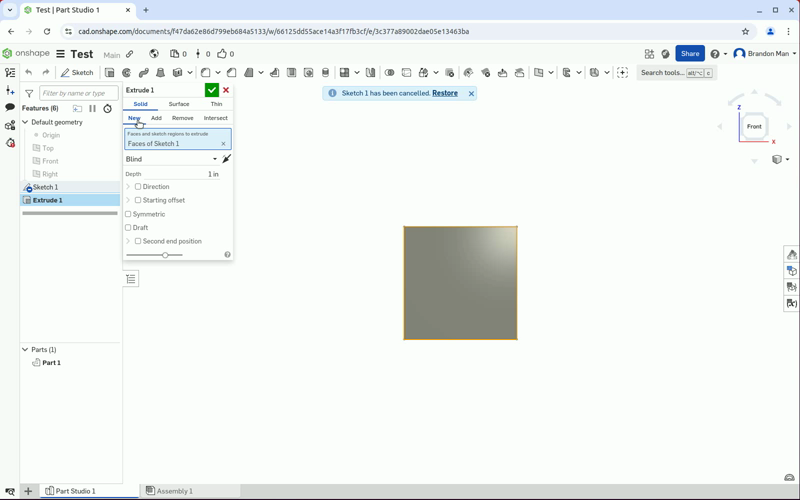
click(137, 120)
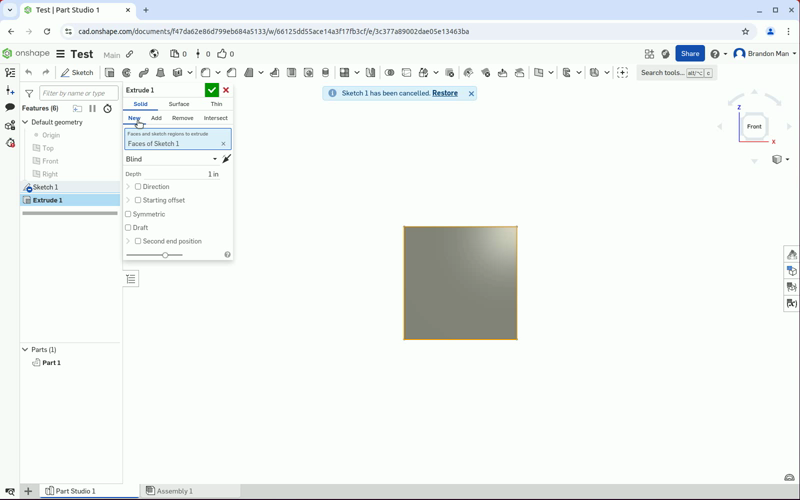
key(tab, 4)
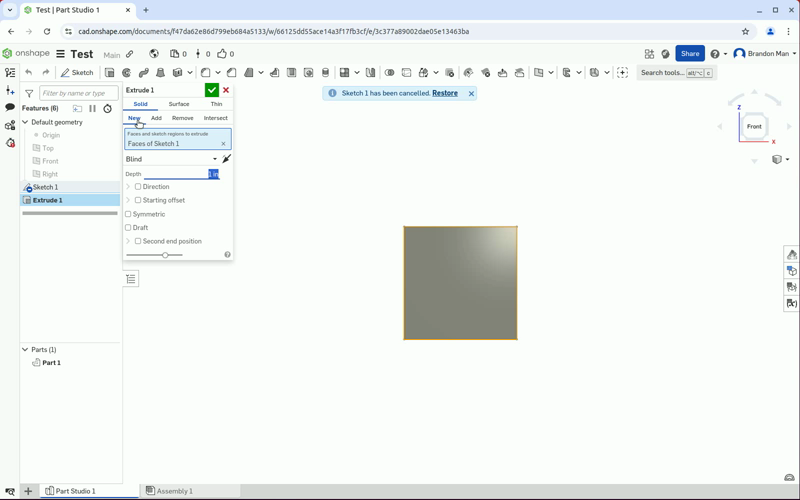
text(23.108)
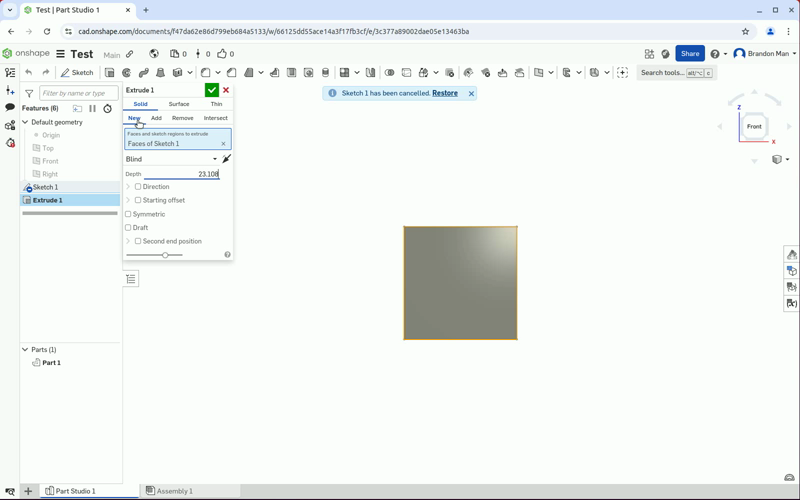
key(enter)
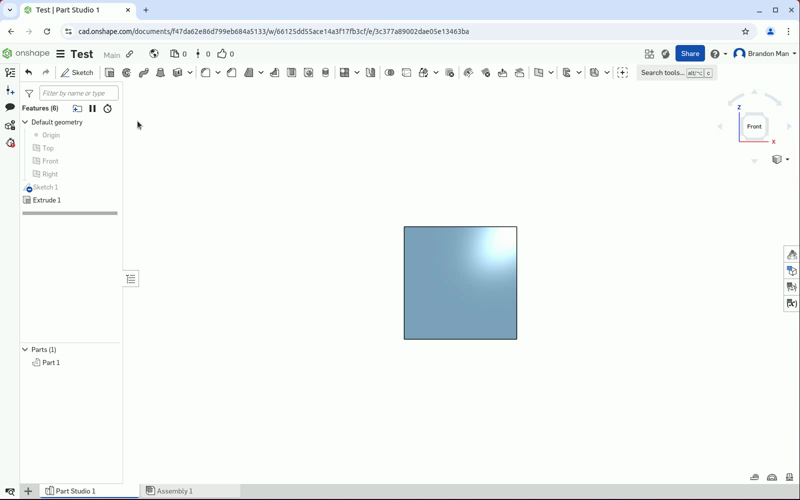
key(shift+h)
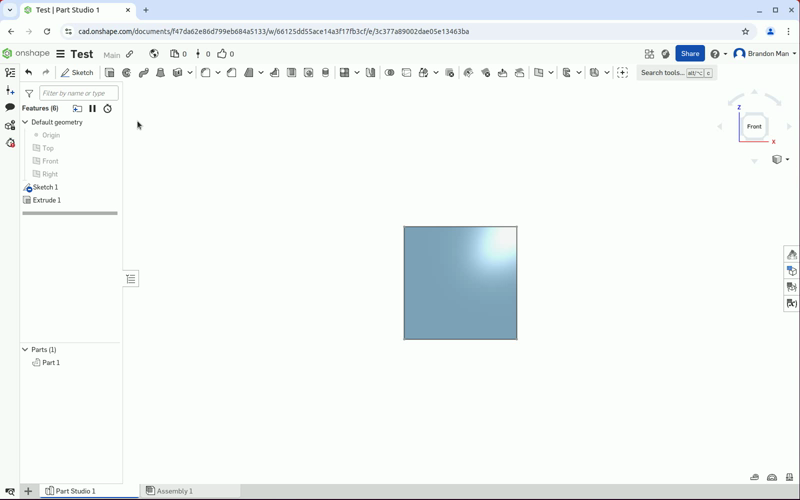
key(shift+h)
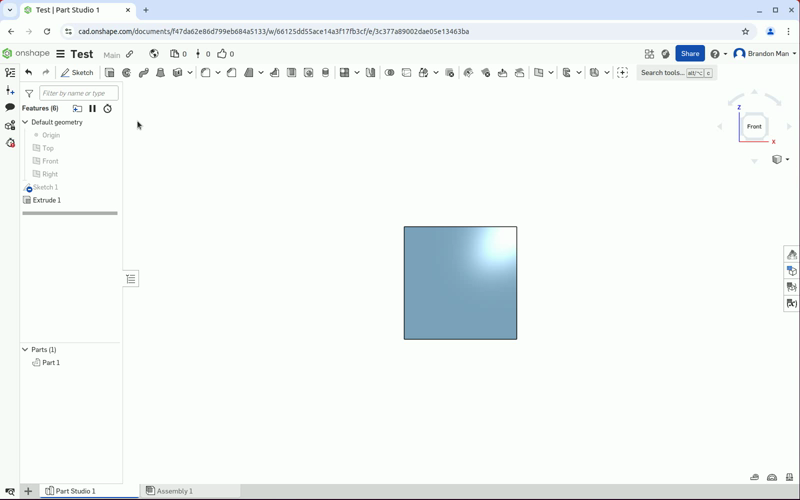
mouse_move(73, 189)
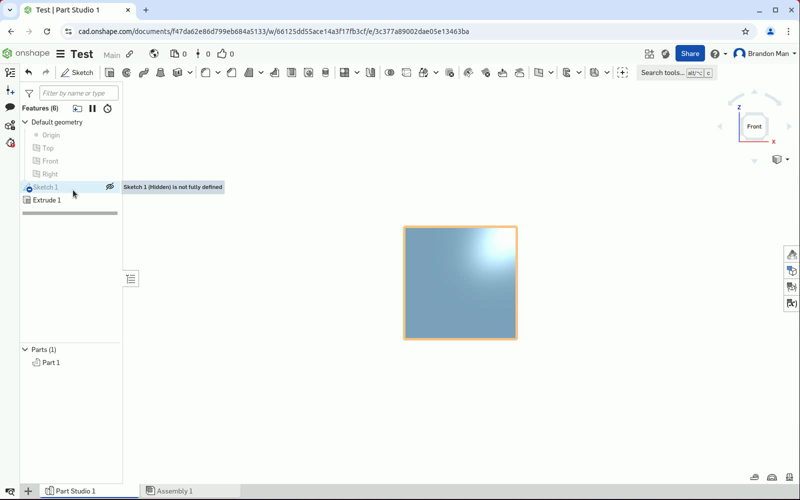
click(73, 189)
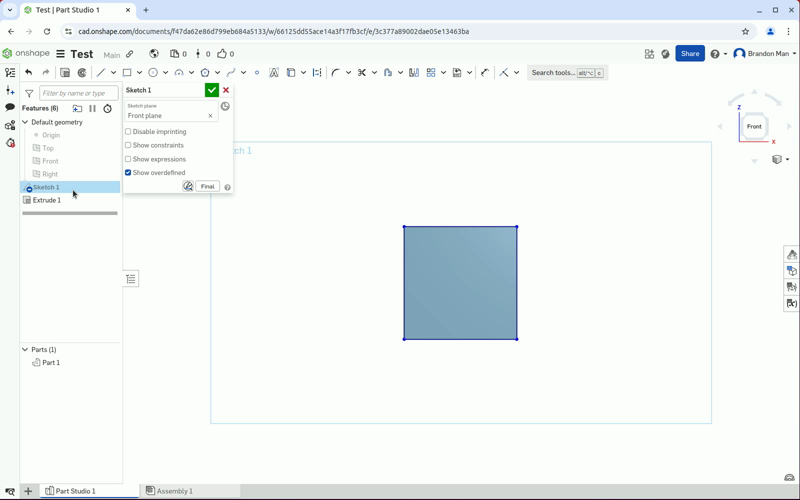
mouse_move(229, 92)
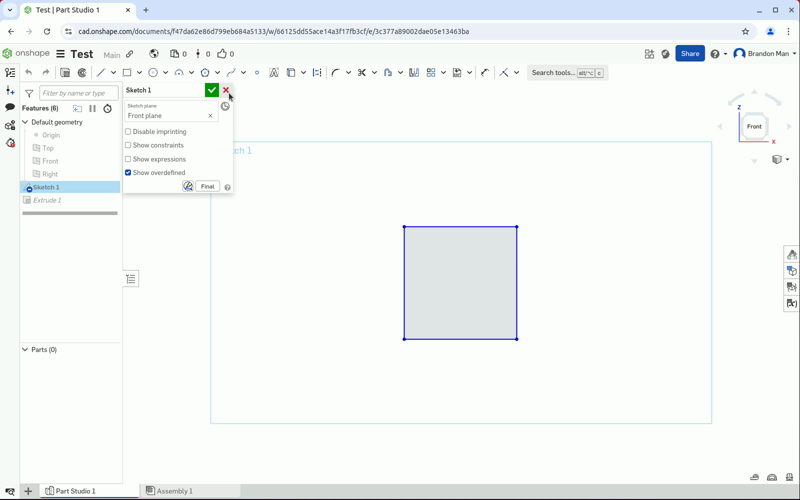
click(229, 92)
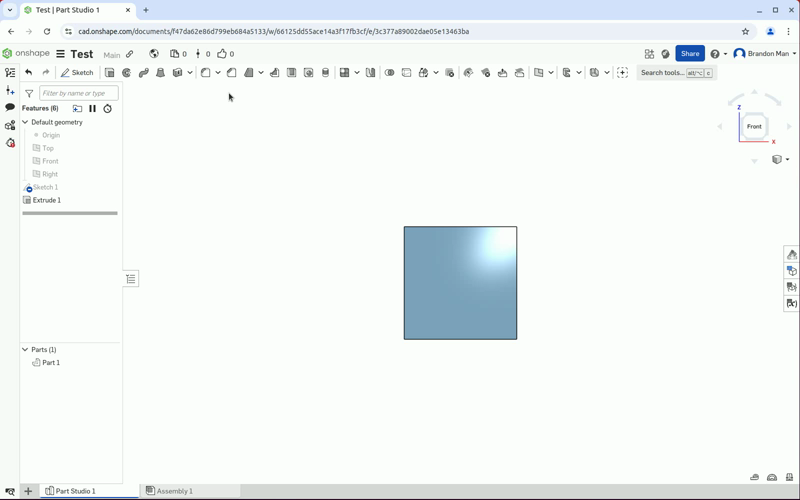
mouse_move(541, 75)
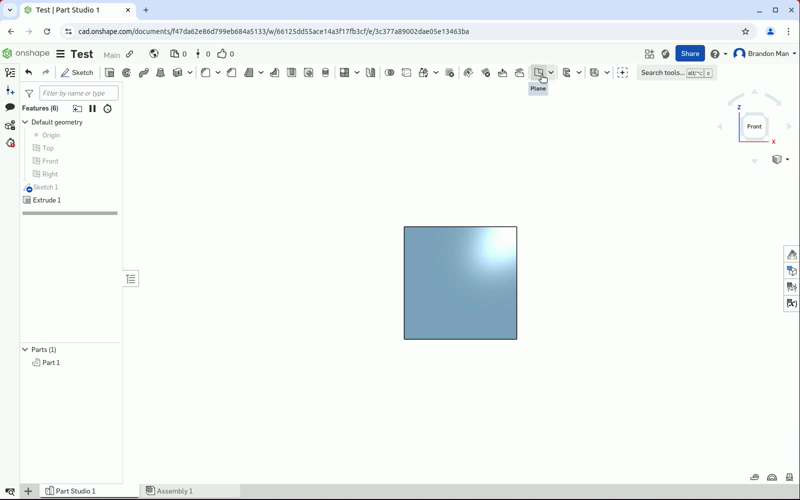
click(541, 75)
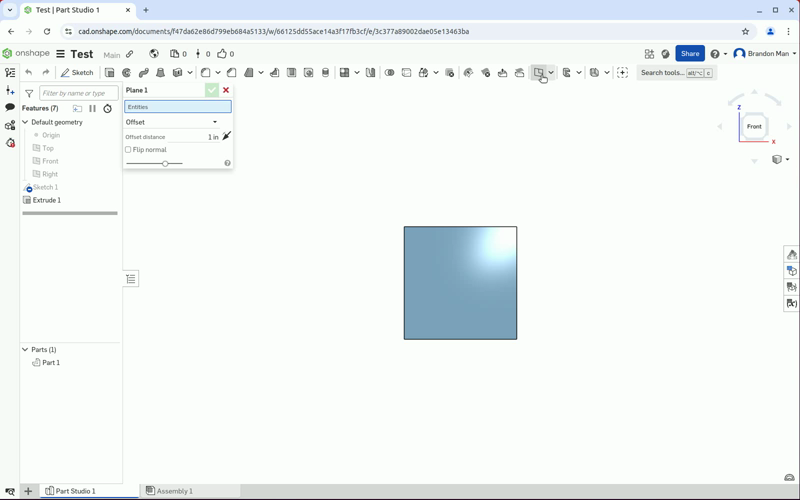
mouse_move(73, 163)
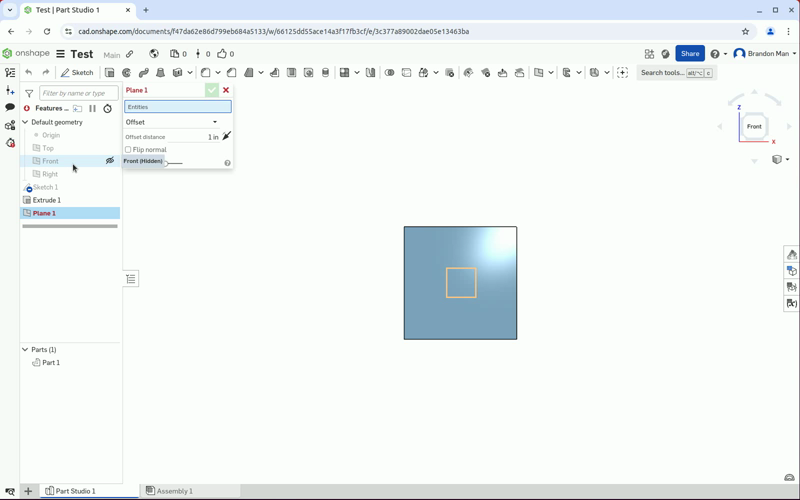
click(73, 163)
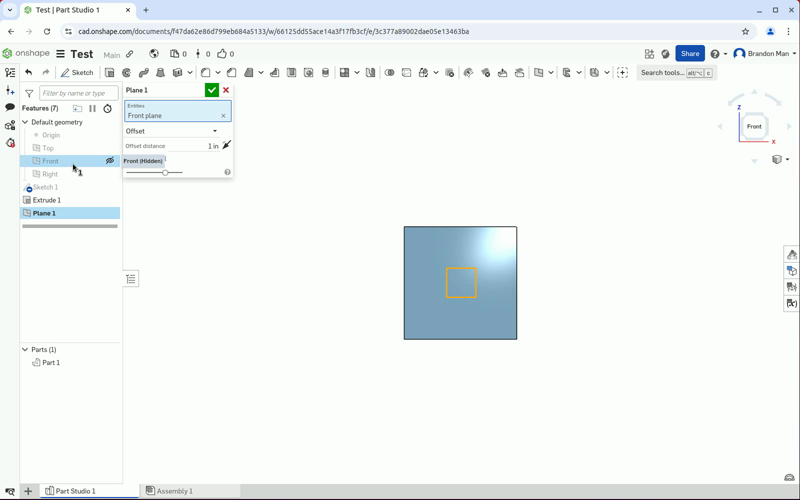
key(tab, 2)
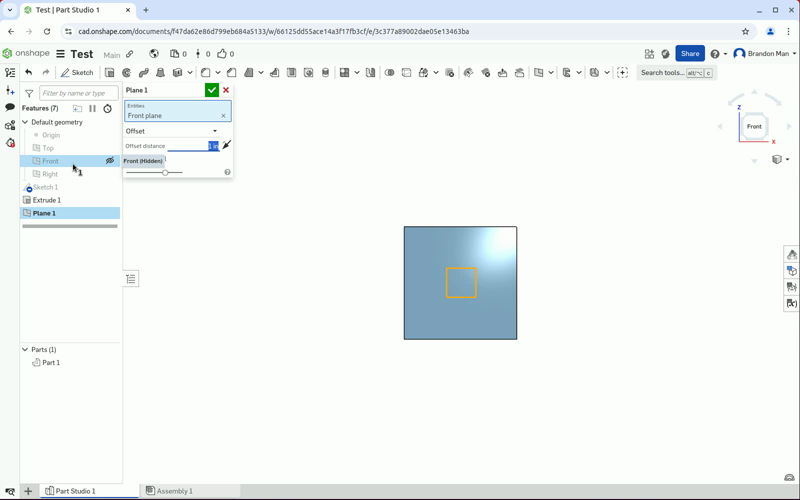
text(23.108)
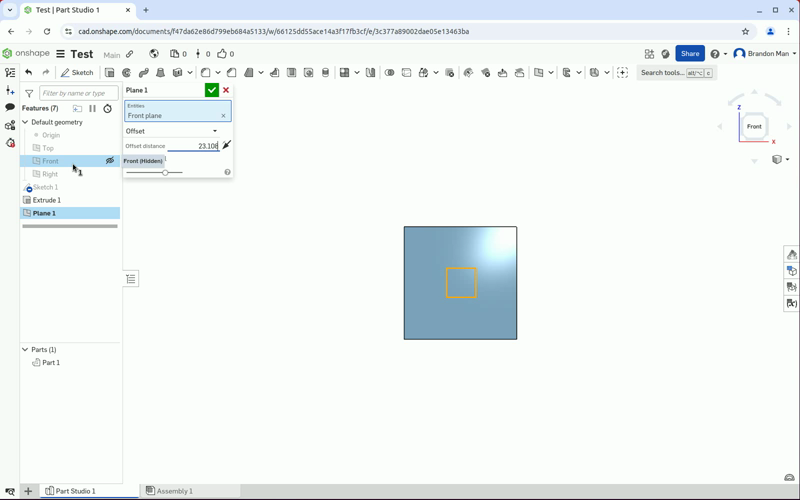
key(enter, 2)
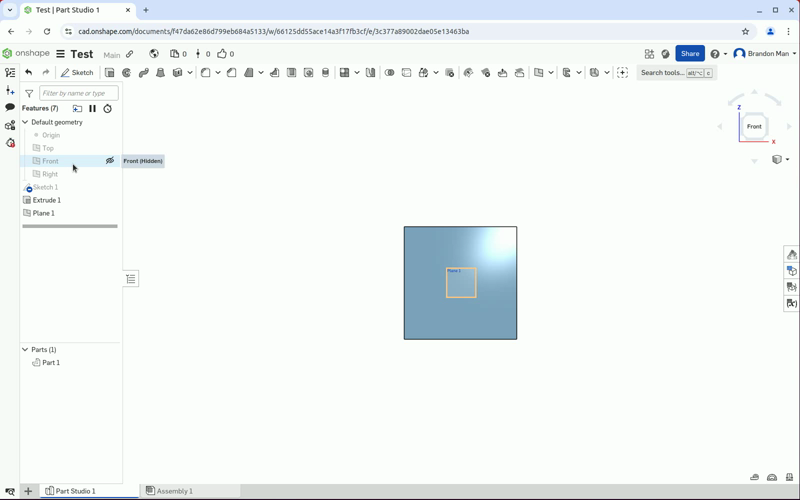
key(shift+s)
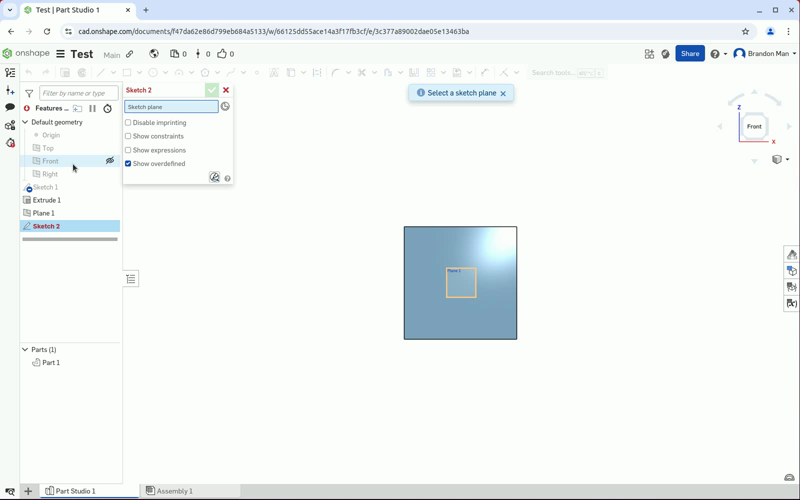
mouse_move(73, 215)
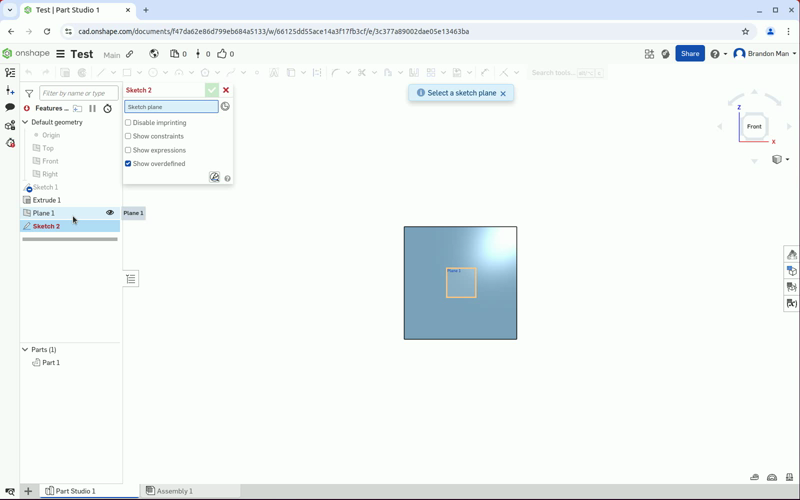
click(73, 215)
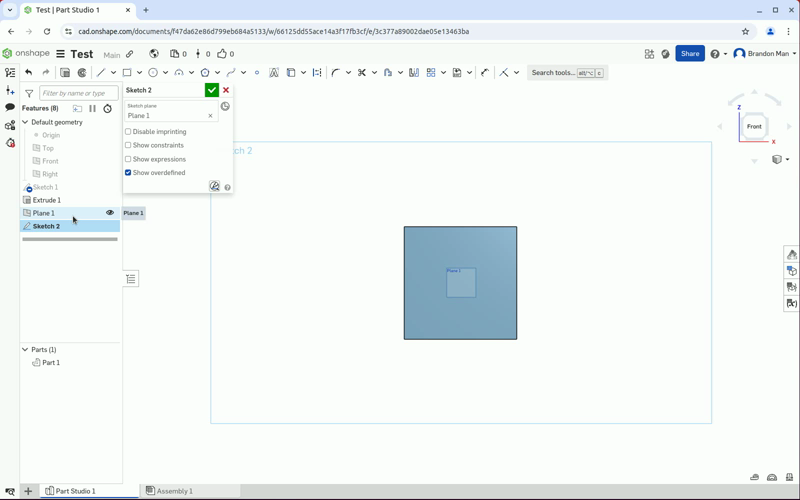
mouse_move(73, 352)
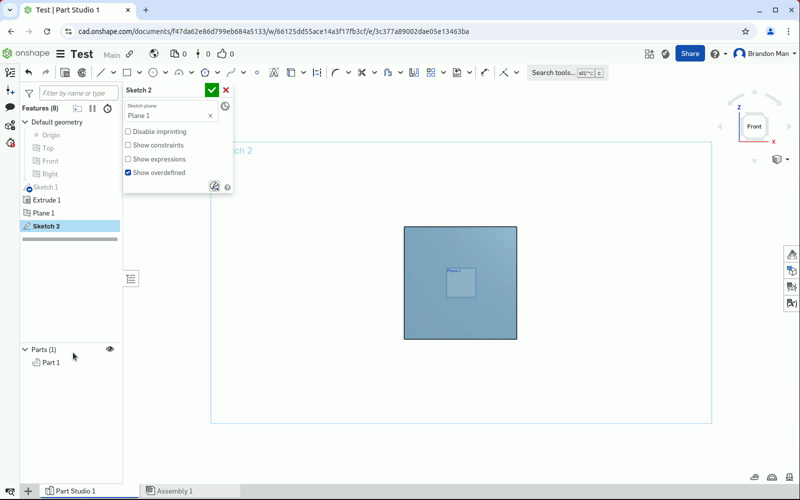
key(y)
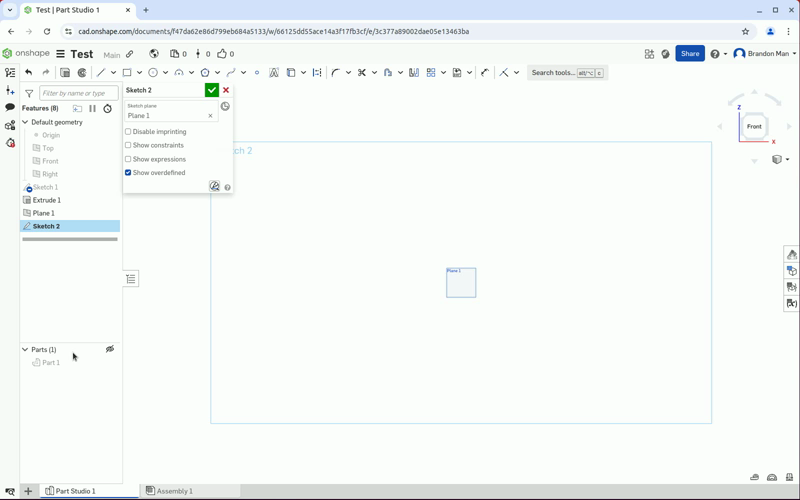
key(l)
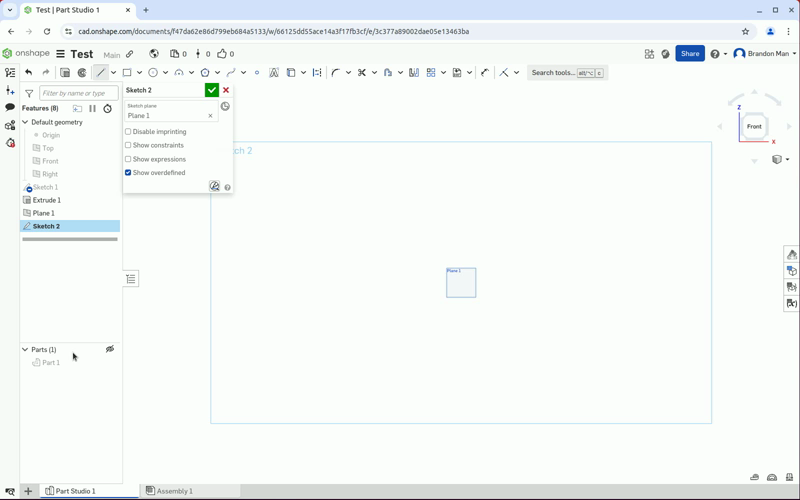
key_down(shift)
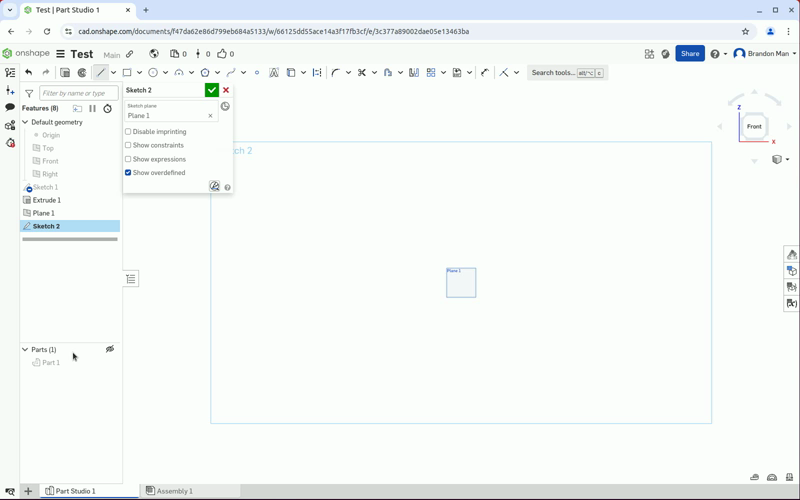
mouse_move(404, 339)
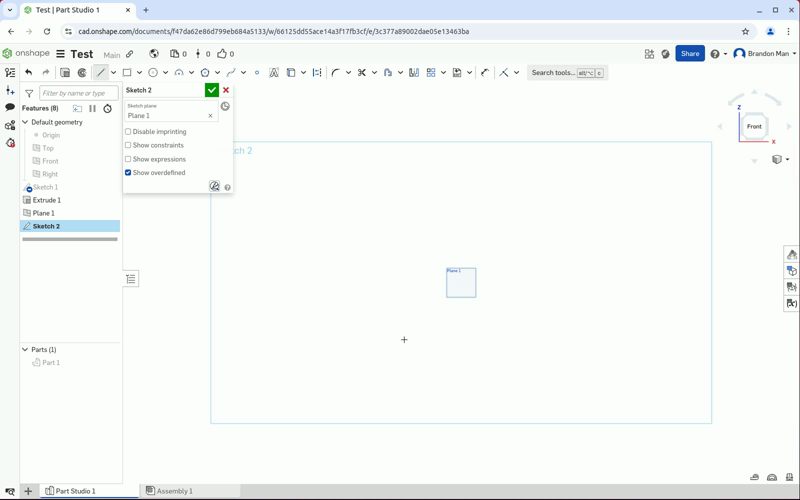
click(404, 339)
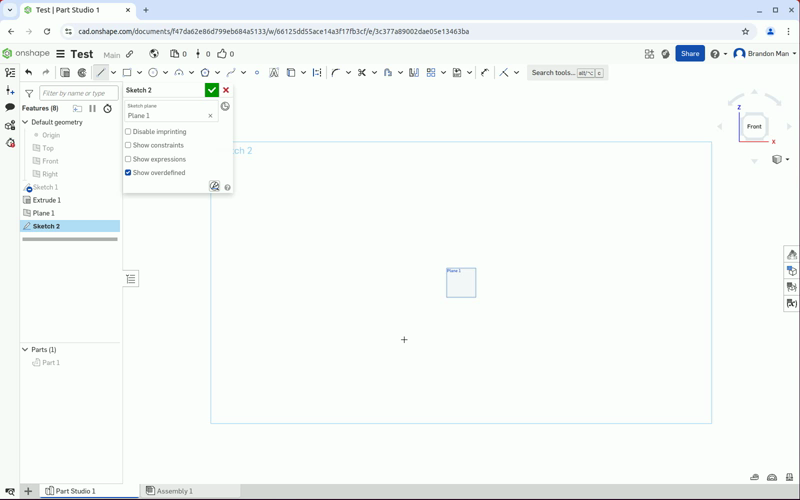
key_up(shift)
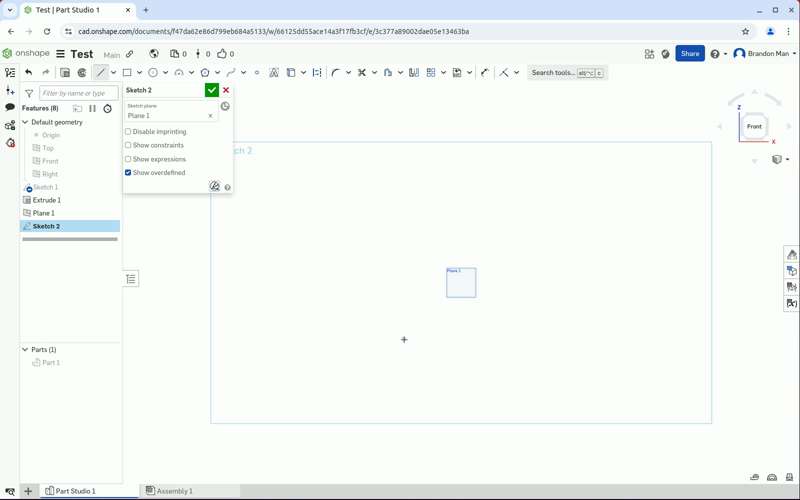
key_down(shift)
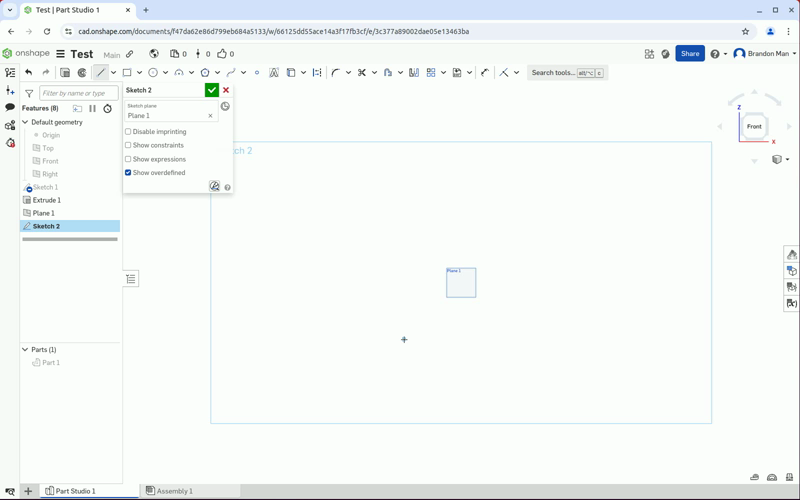
mouse_move(434, 339)
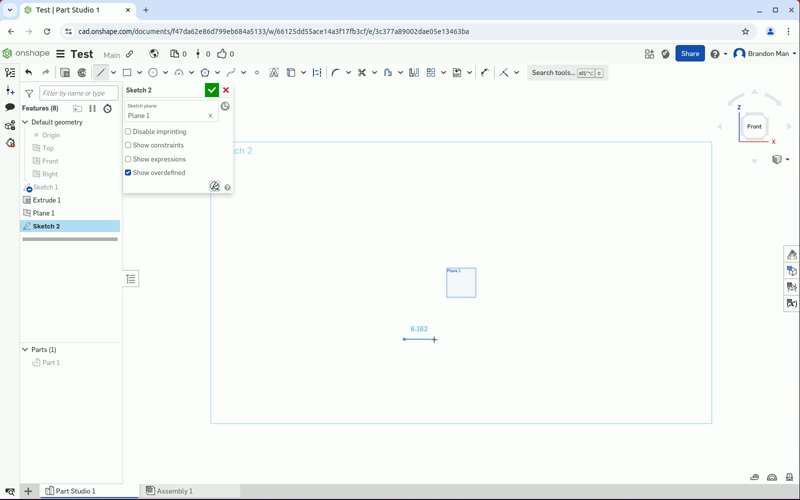
mouse_move(461, 339)
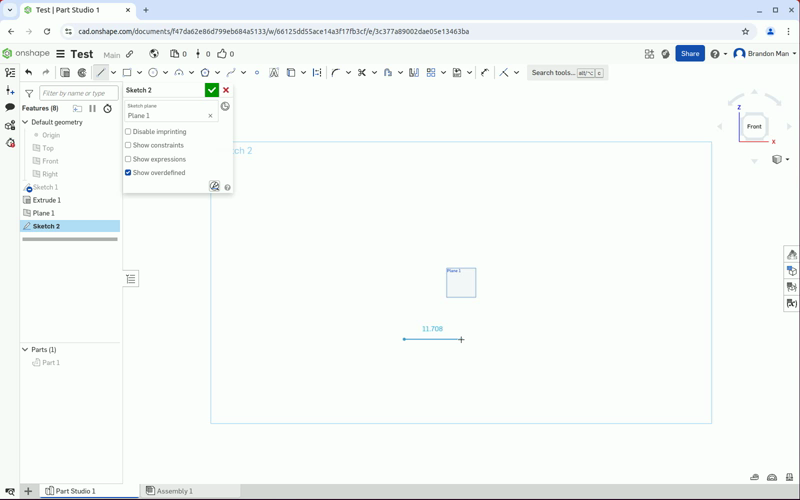
click(461, 339)
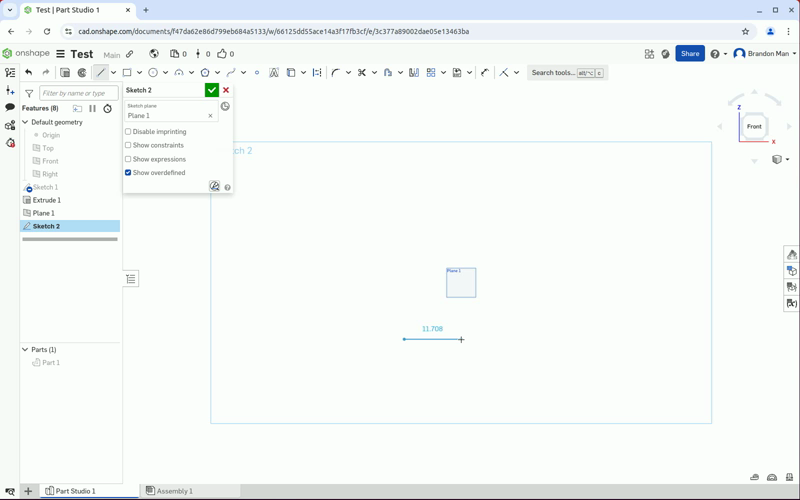
key_up(shift)
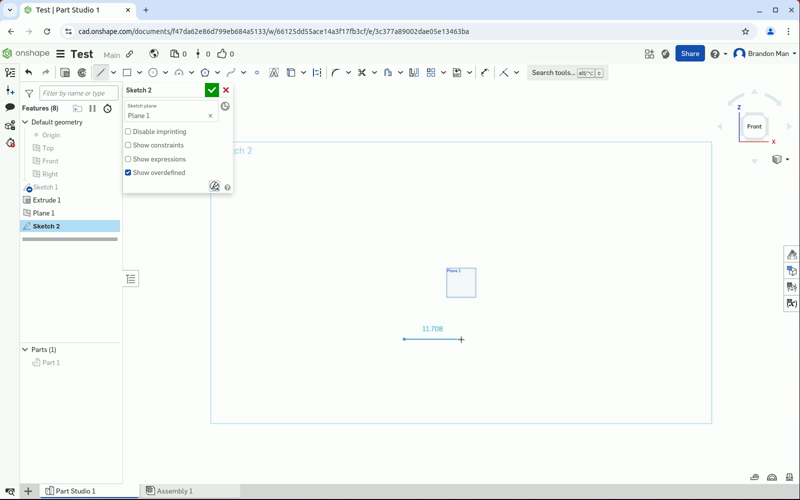
key_down(shift)
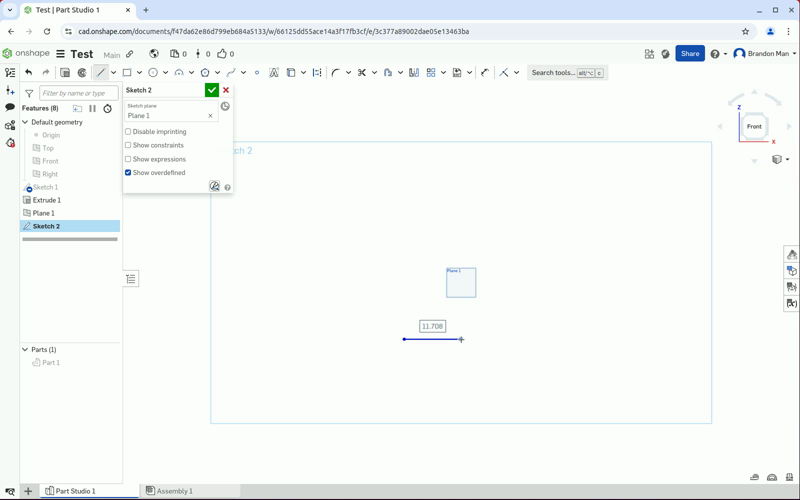
mouse_move(491, 339)
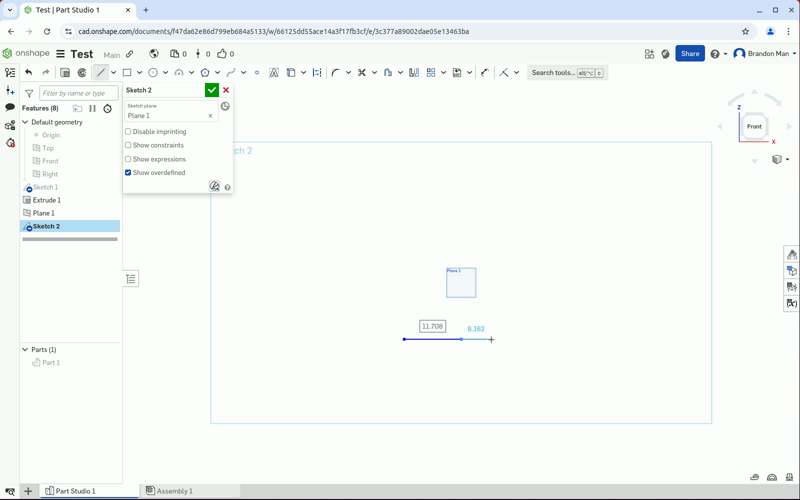
mouse_move(461, 282)
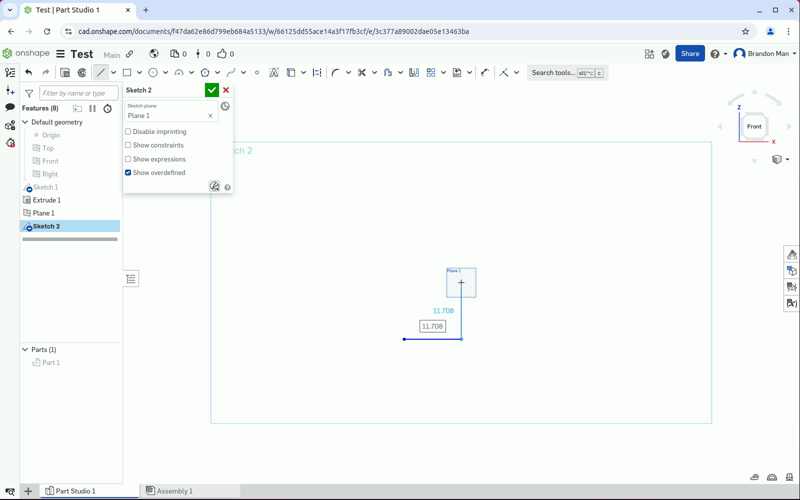
click(461, 282)
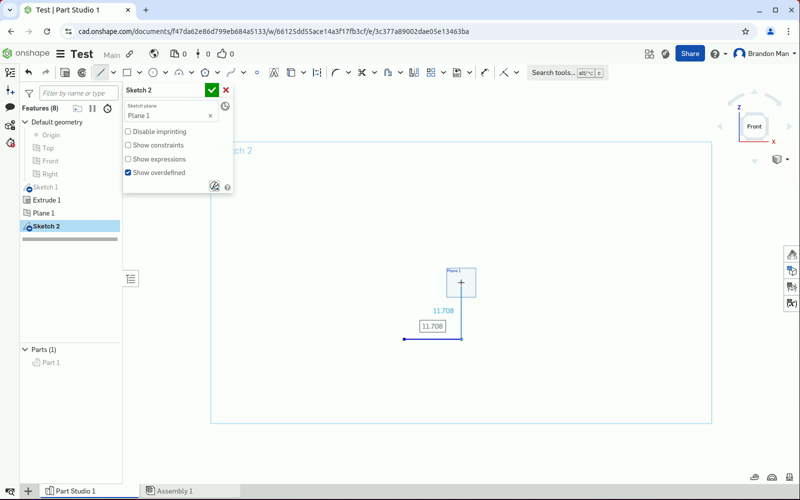
key_up(shift)
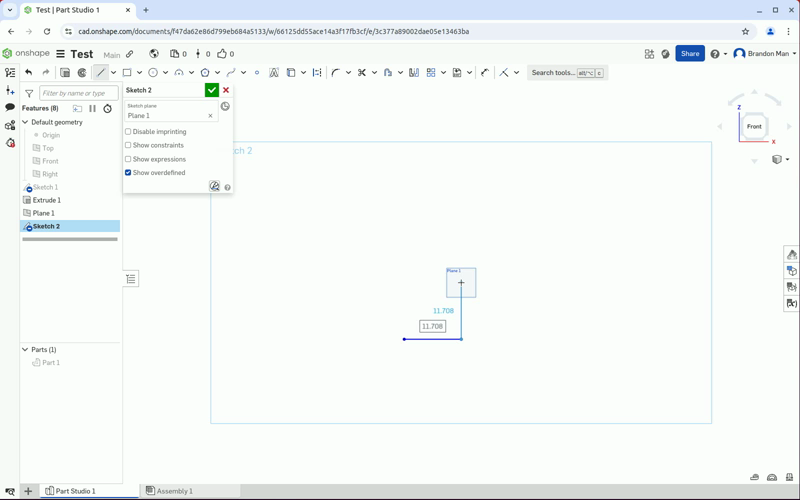
key_down(shift)
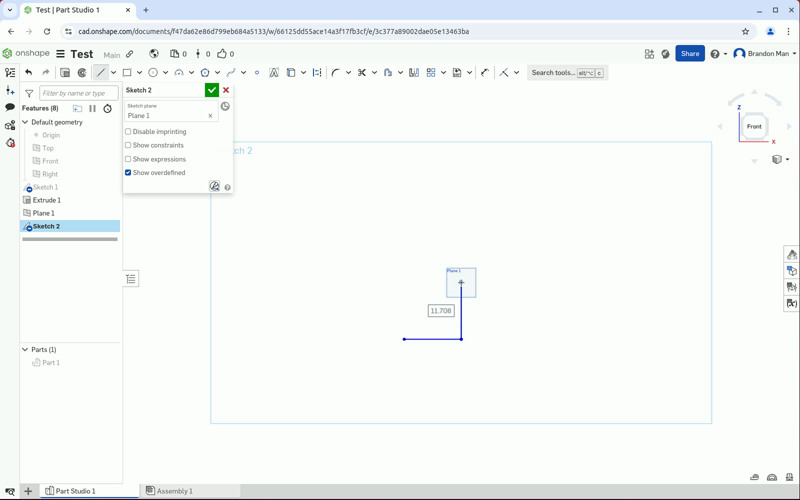
mouse_move(491, 282)
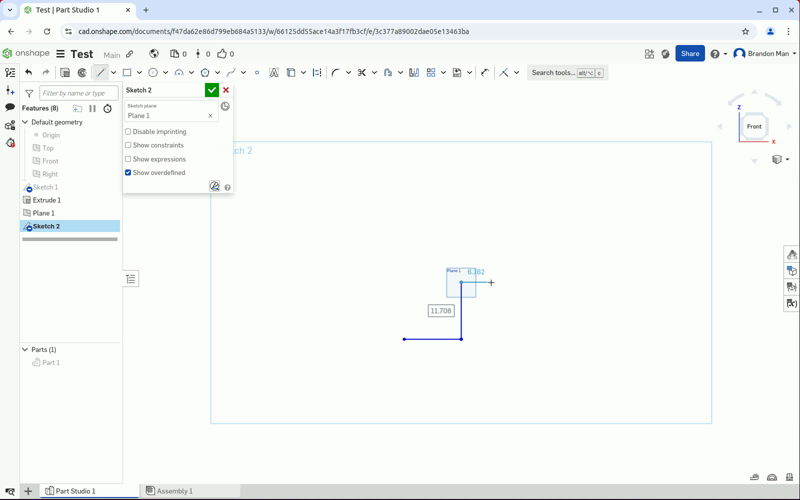
mouse_move(404, 282)
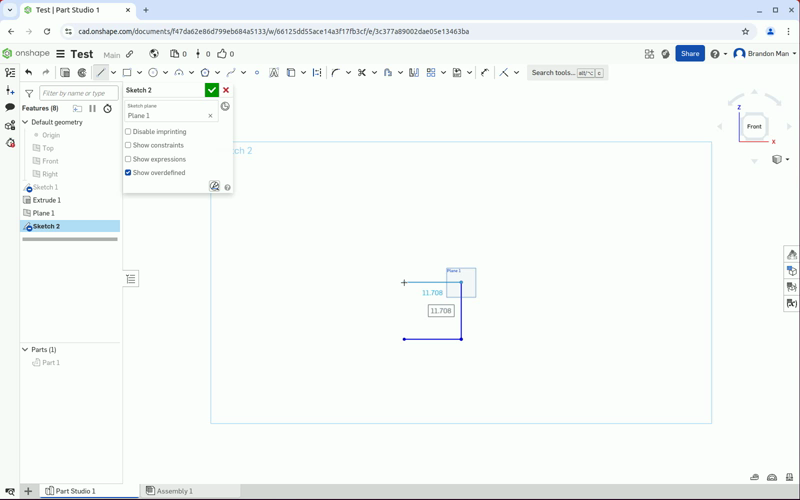
click(404, 282)
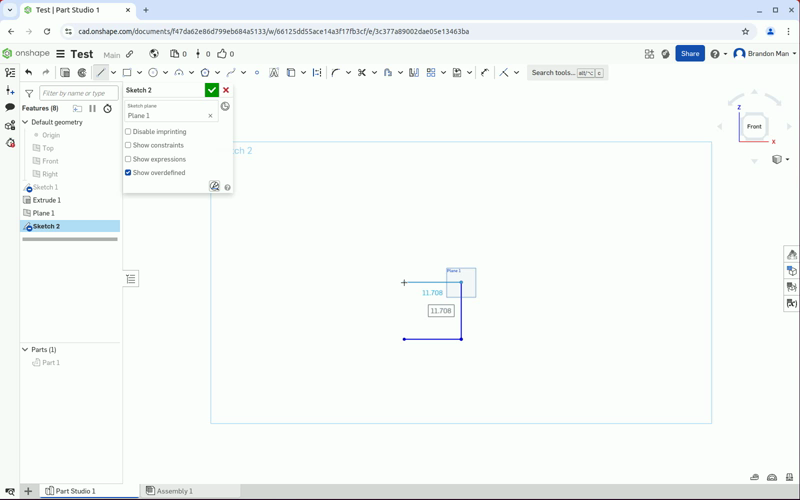
key_up(shift)
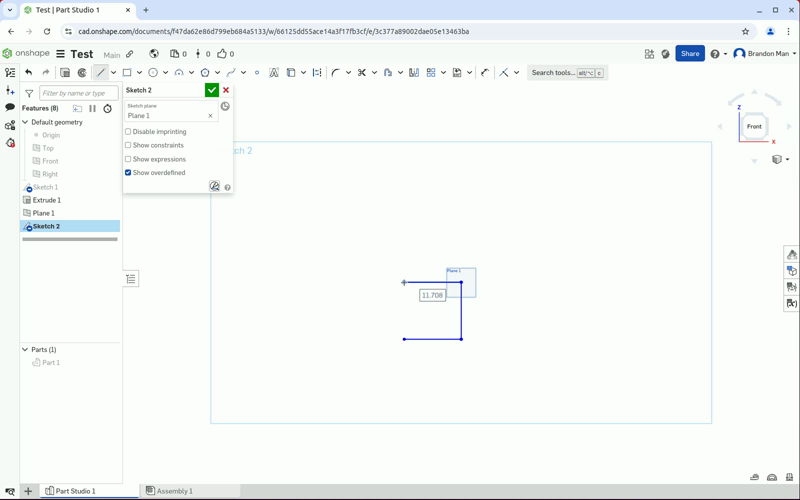
mouse_move(434, 282)
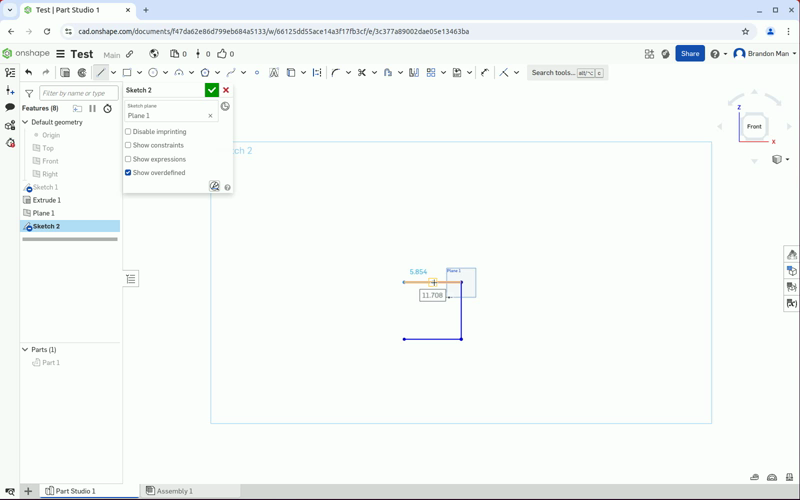
key_down(shift)
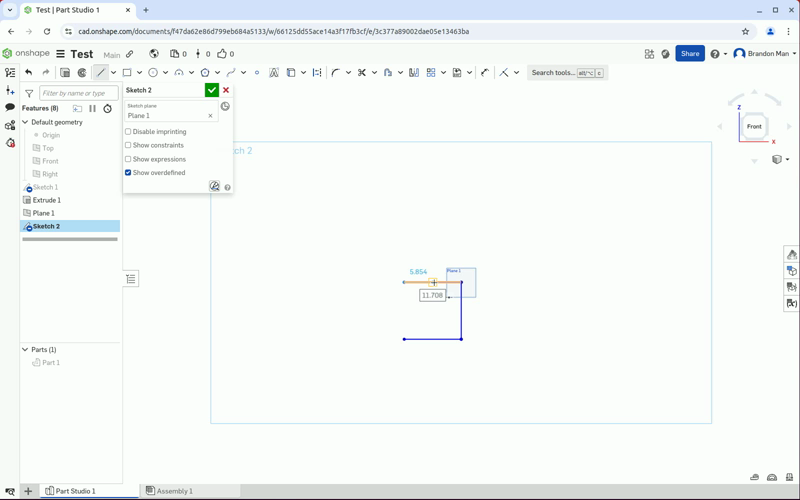
mouse_move(404, 339)
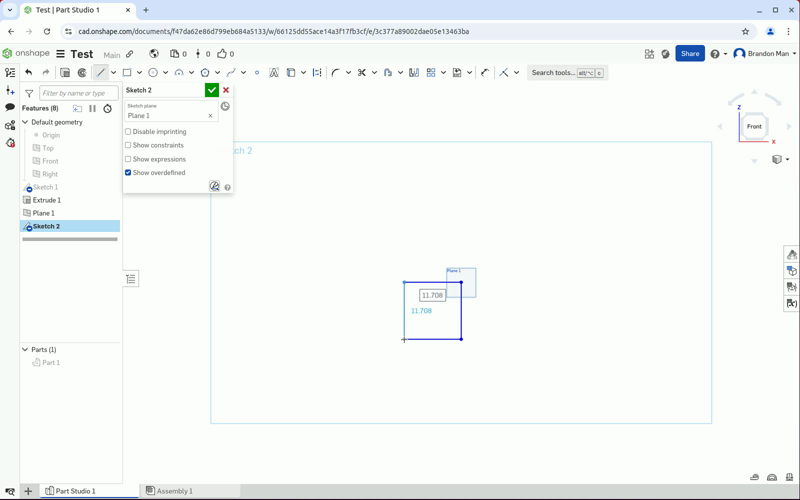
key_up(shift)
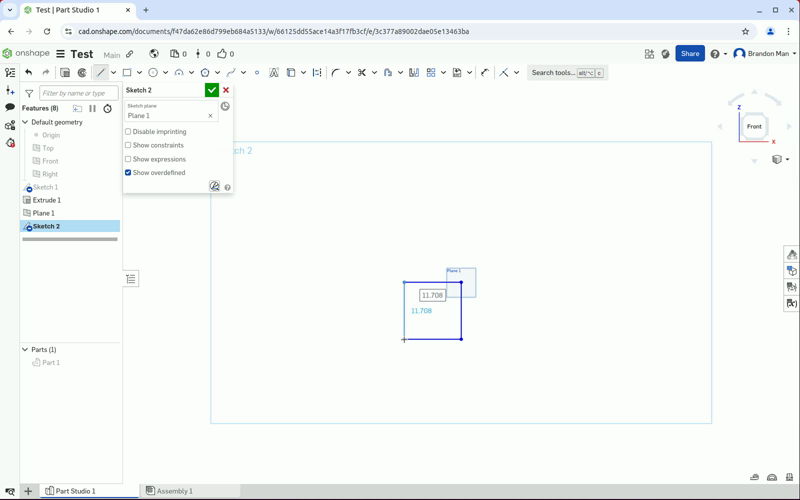
click(404, 339)
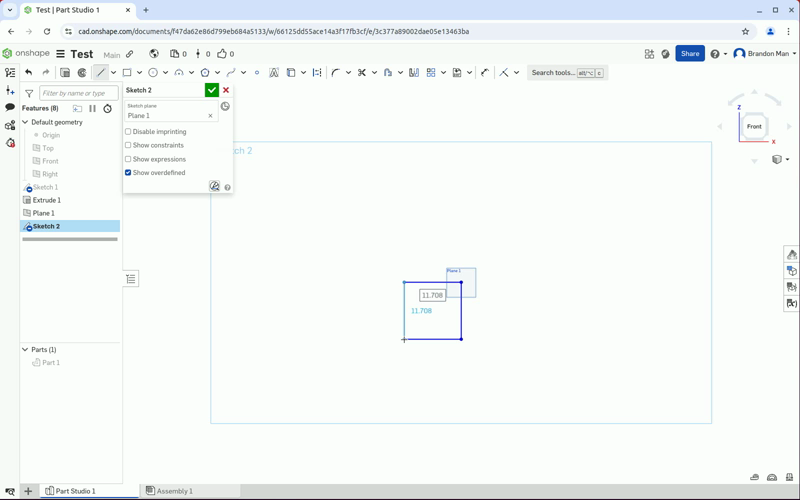
key(esc)
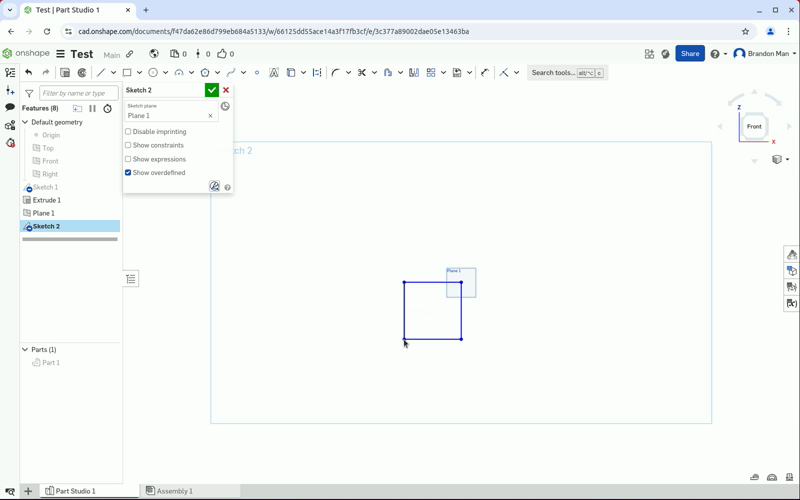
mouse_move(424, 307)
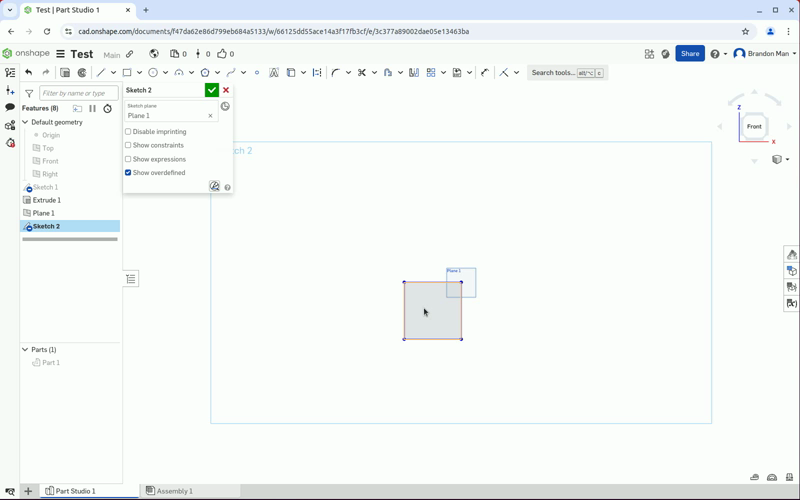
click(424, 307)
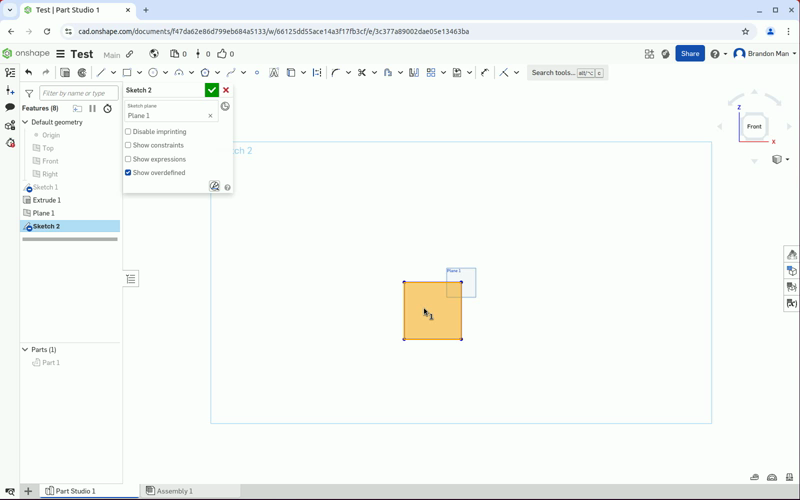
mouse_move(73, 352)
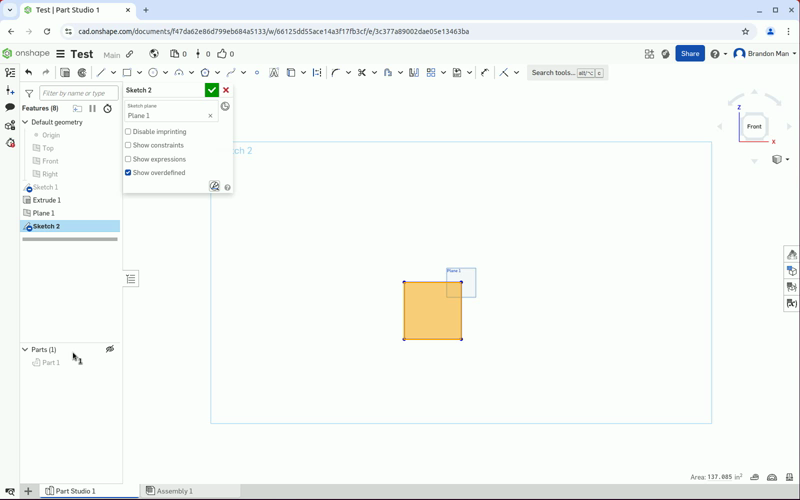
key(shift+y)
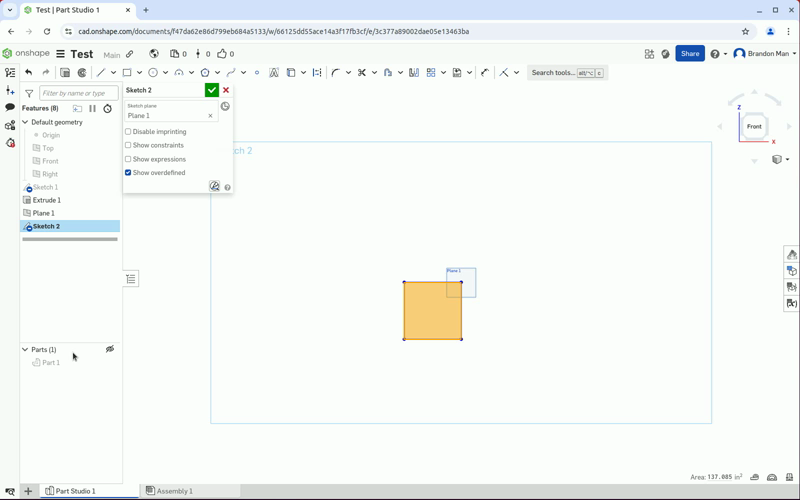
key(shift+e)
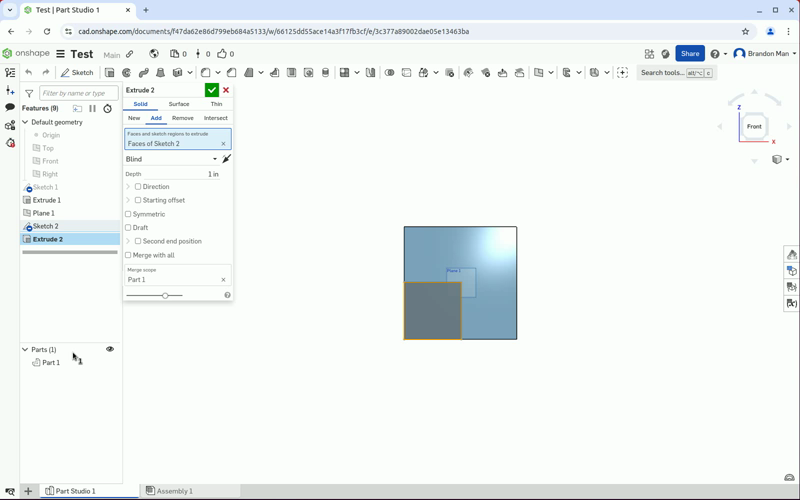
mouse_move(143, 106)
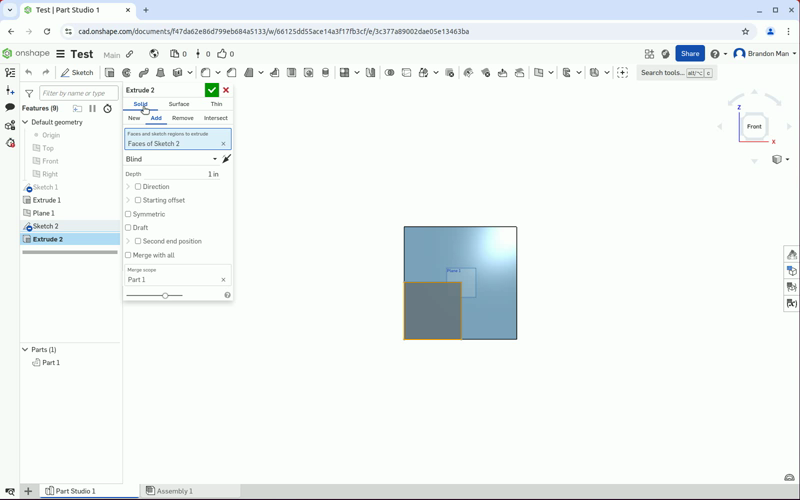
click(143, 106)
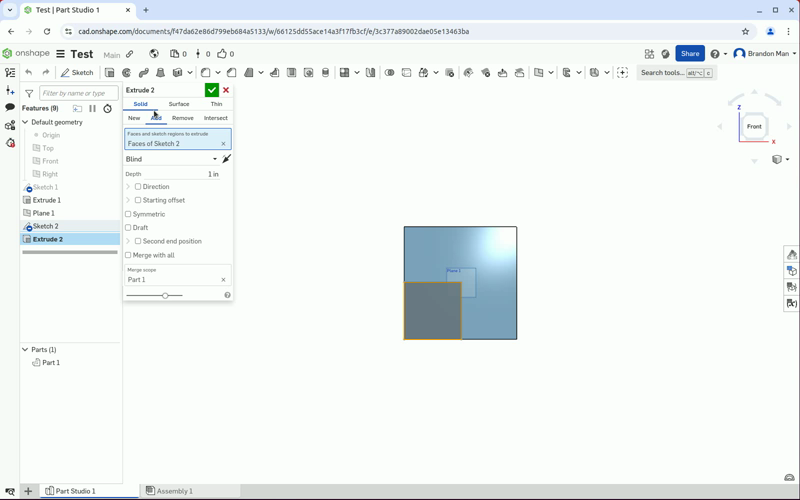
mouse_move(186, 120)
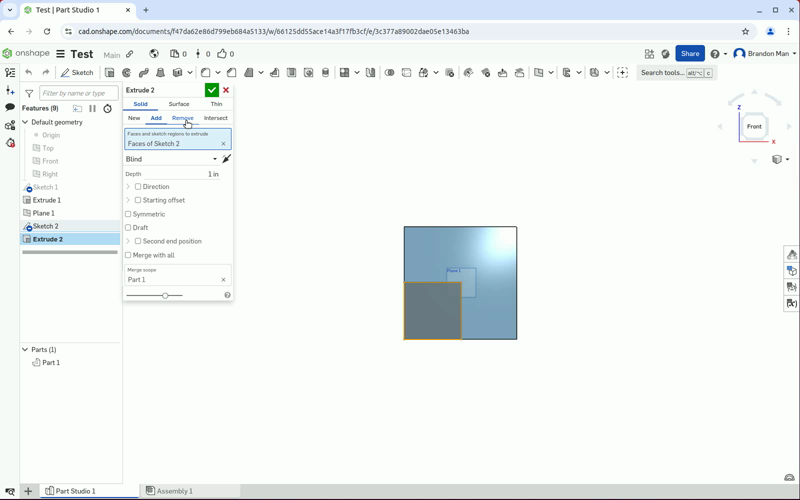
click(186, 120)
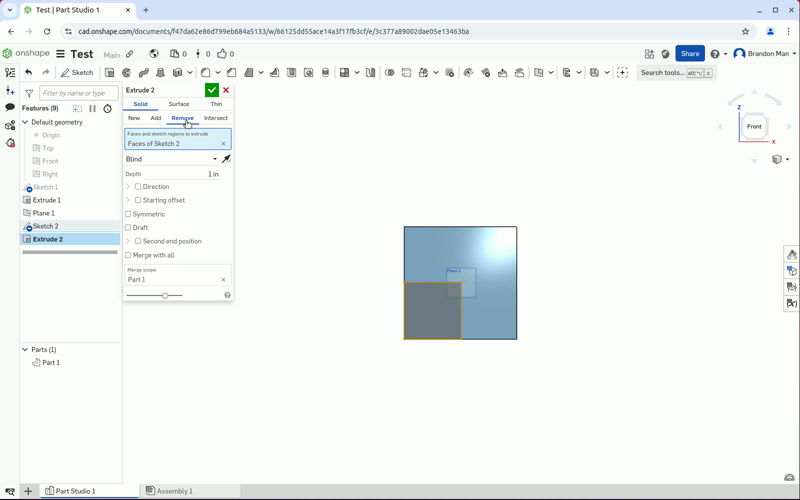
key(tab, 4)
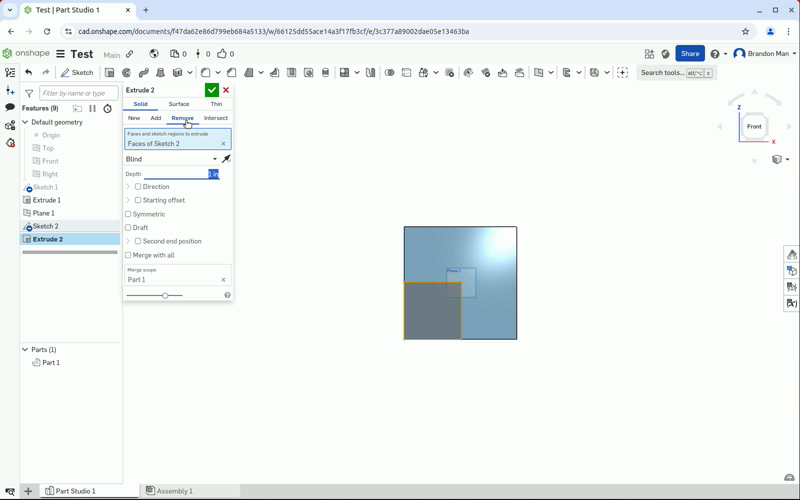
text(11.554)
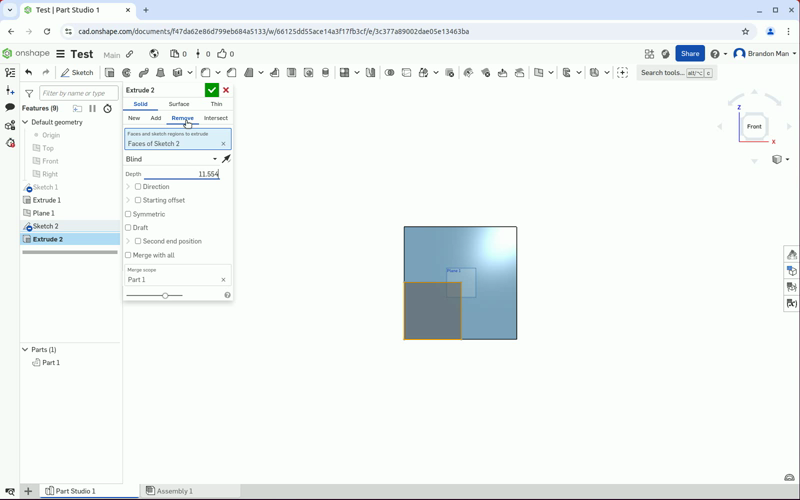
key(tab, 6)
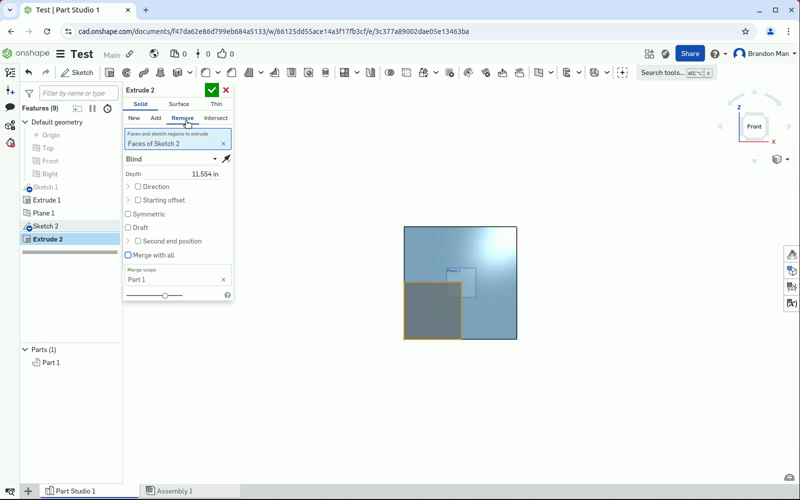
key(space)
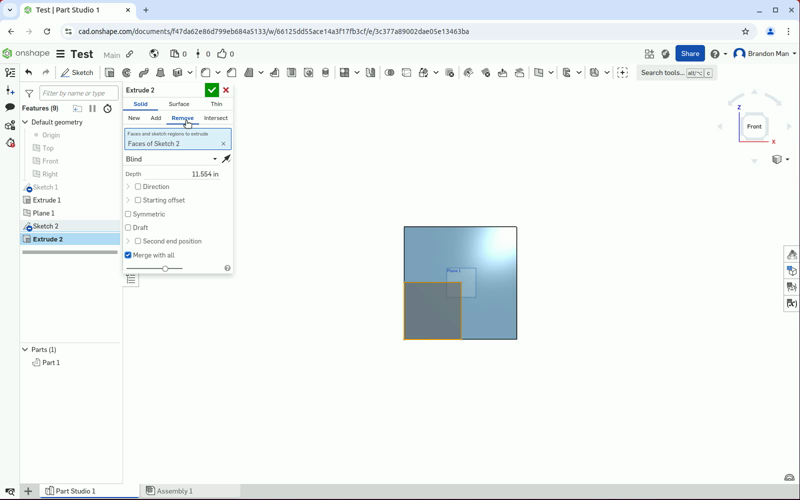
key(enter)
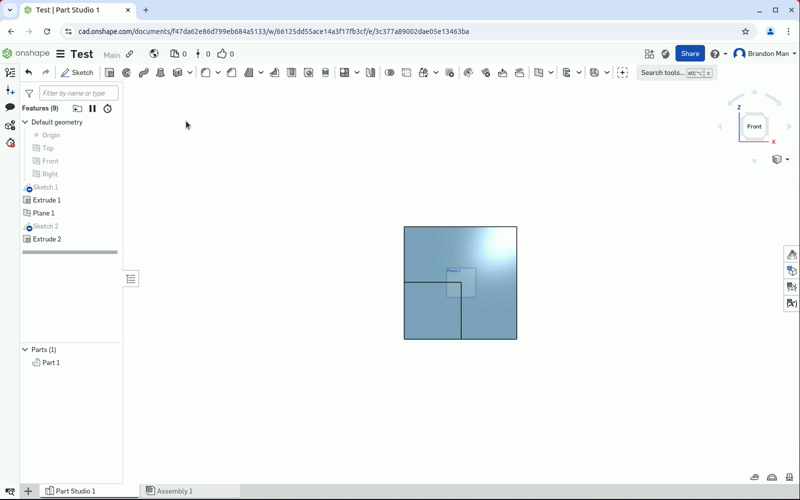
key(shift+h)
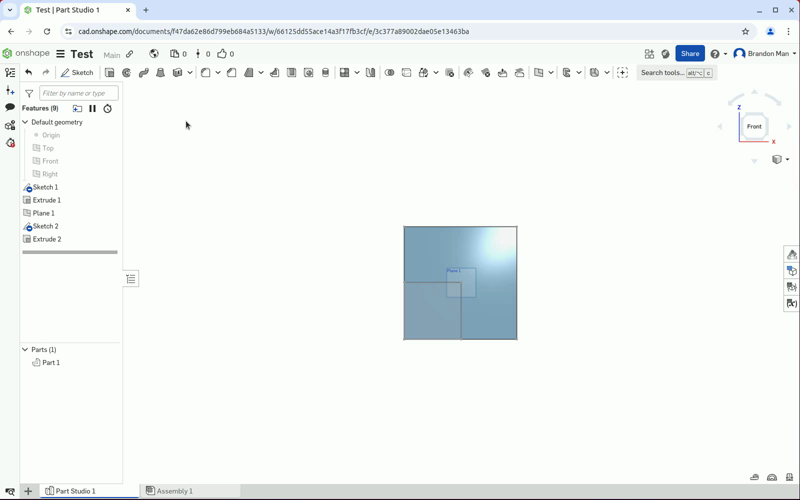
key(shift+h)
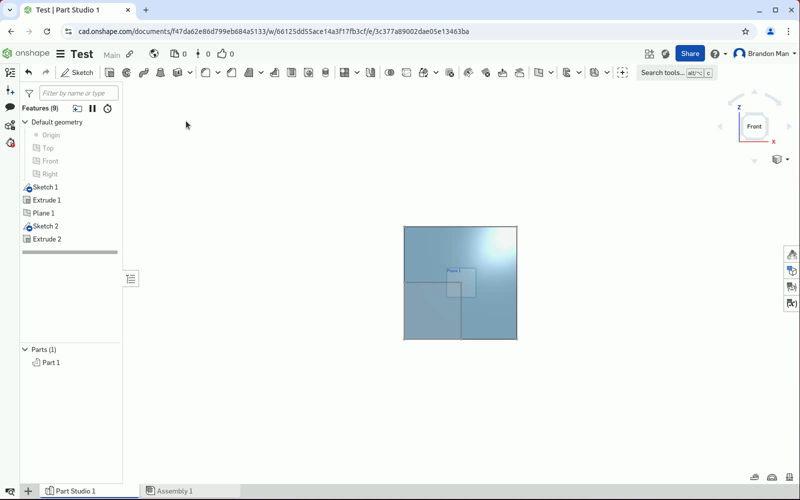
key(shift+7)
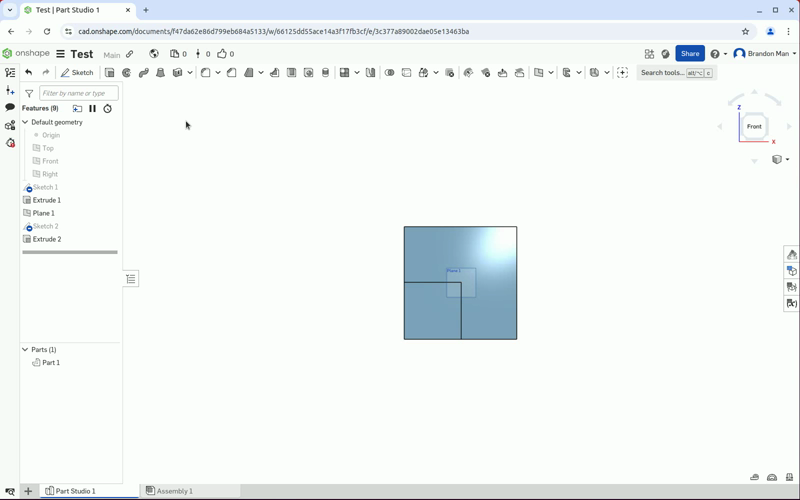
key(left, 2)
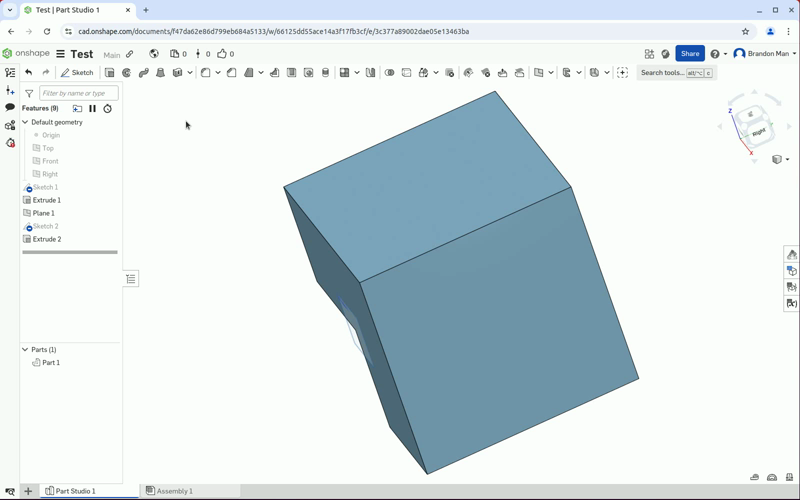
key(down, 2)
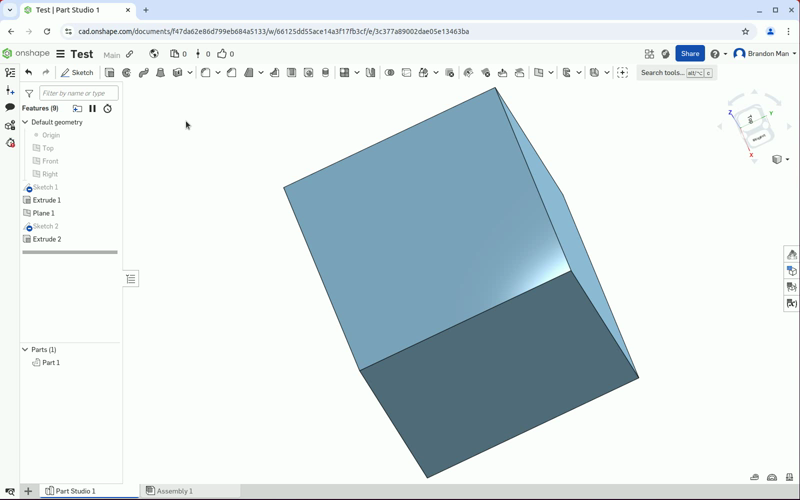
key(up, 2)
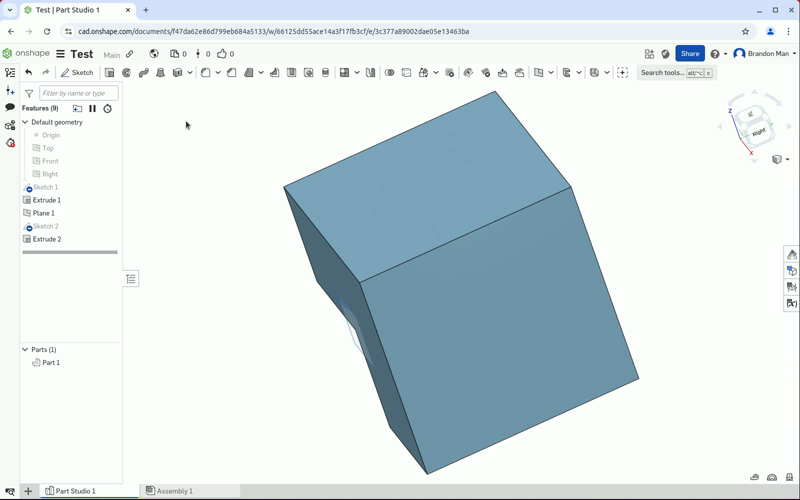
key(right, 2)
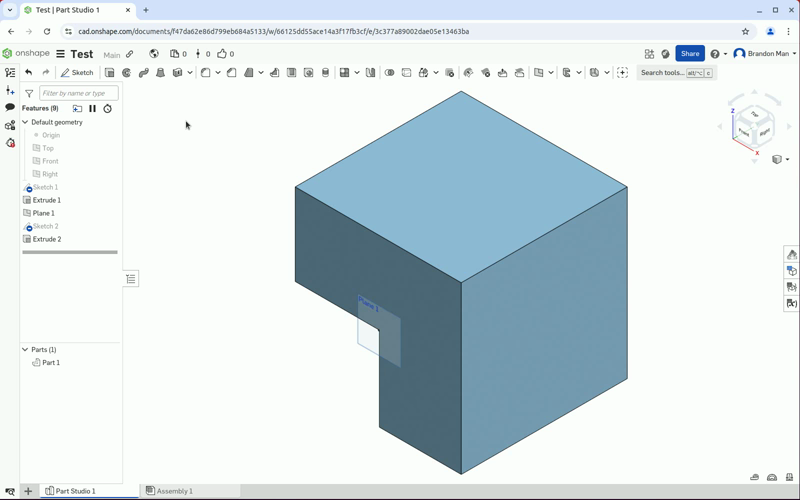
mouse_move(73, 189)
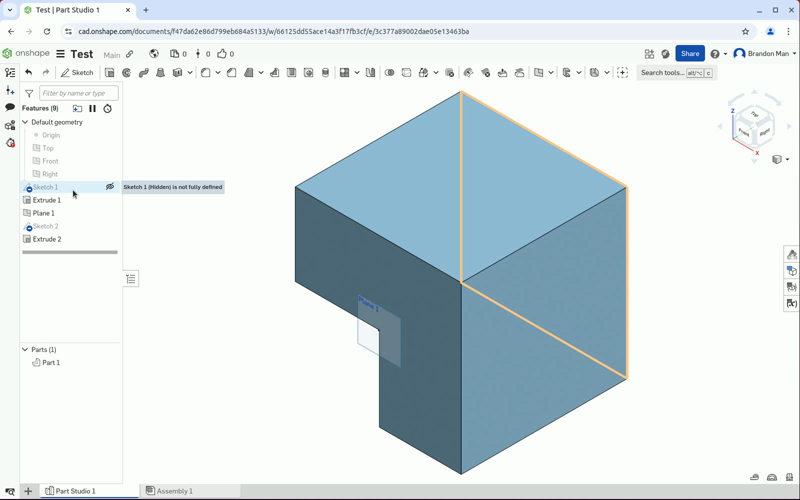
click(73, 189)